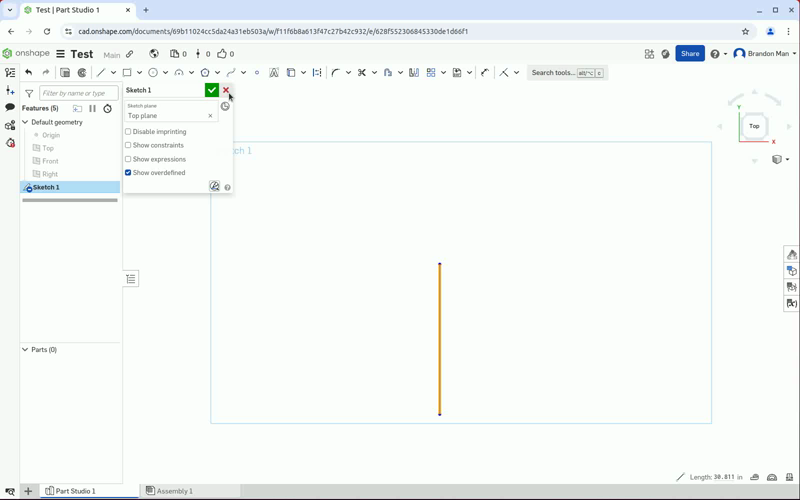
key(shift+h)
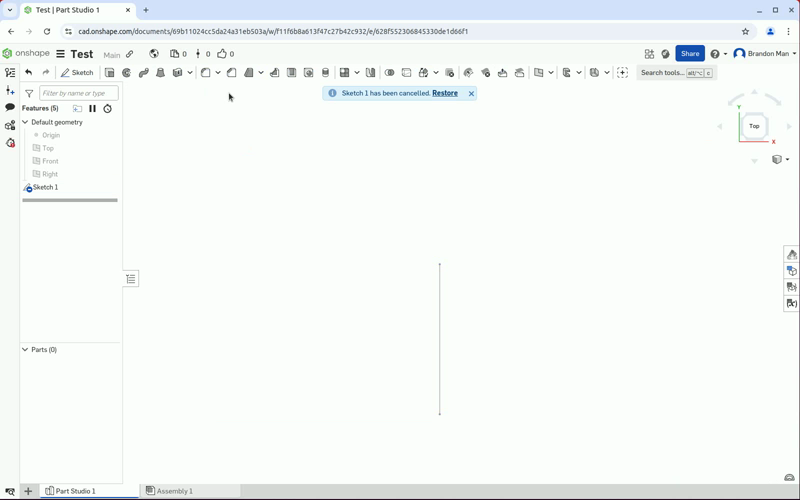
key(shift+s)
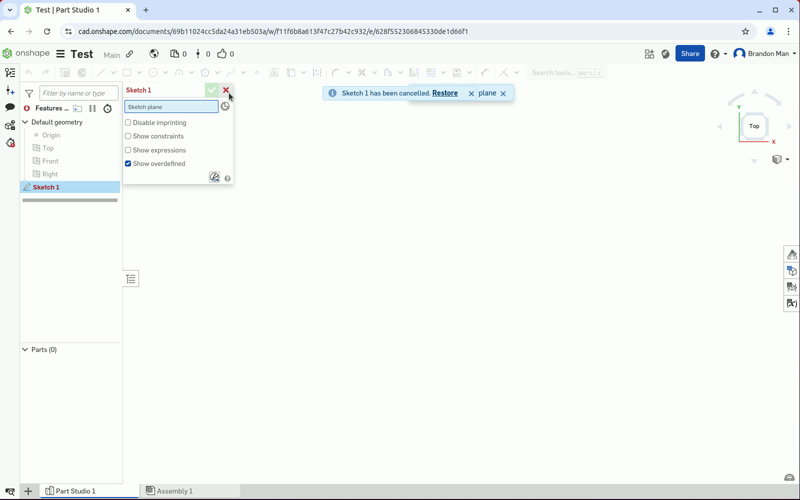
mouse_move(73, 150)
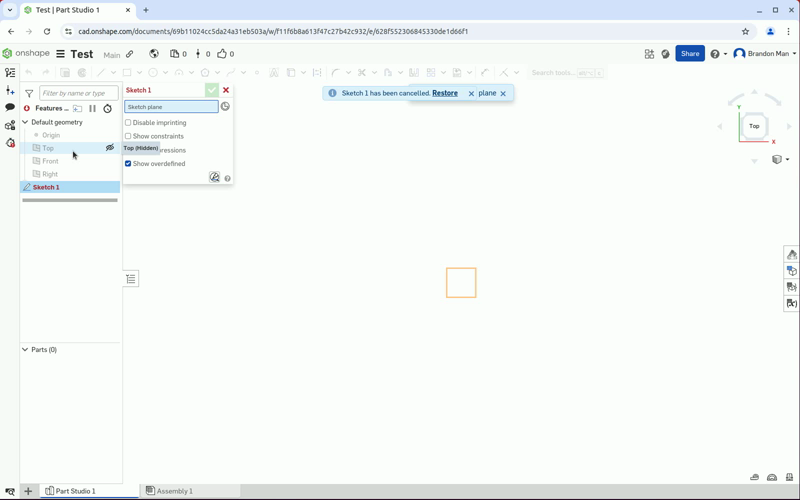
click(73, 150)
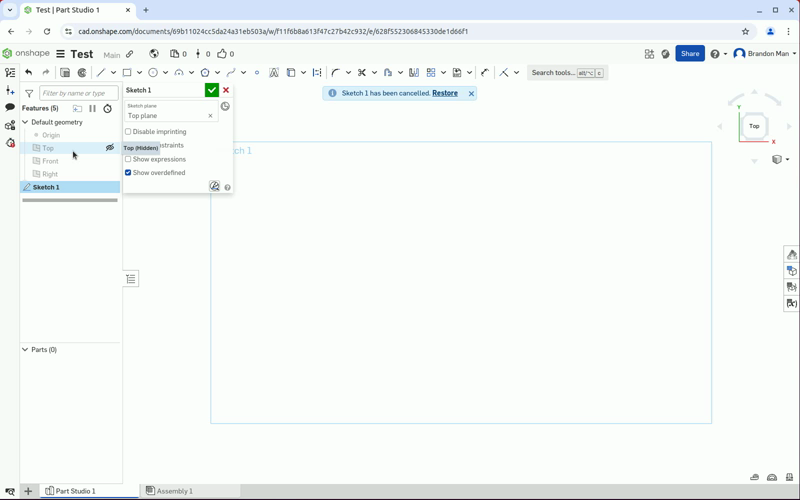
mouse_move(73, 352)
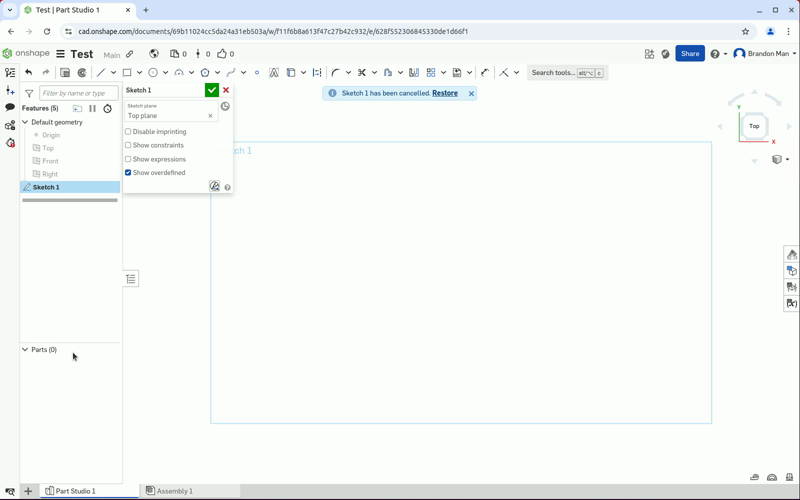
key(y)
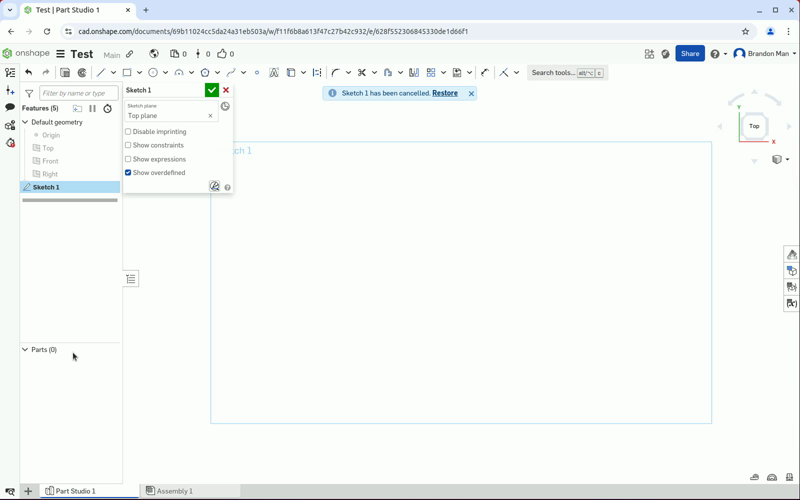
key(l)
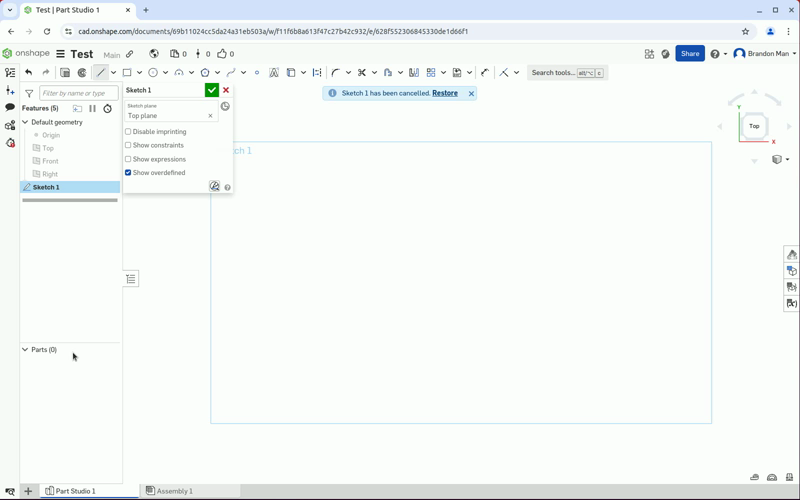
key_down(shift)
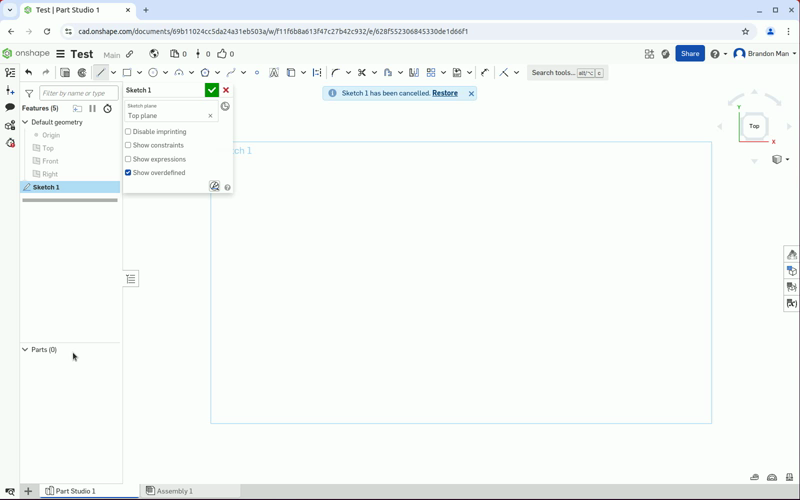
mouse_move(348, 353)
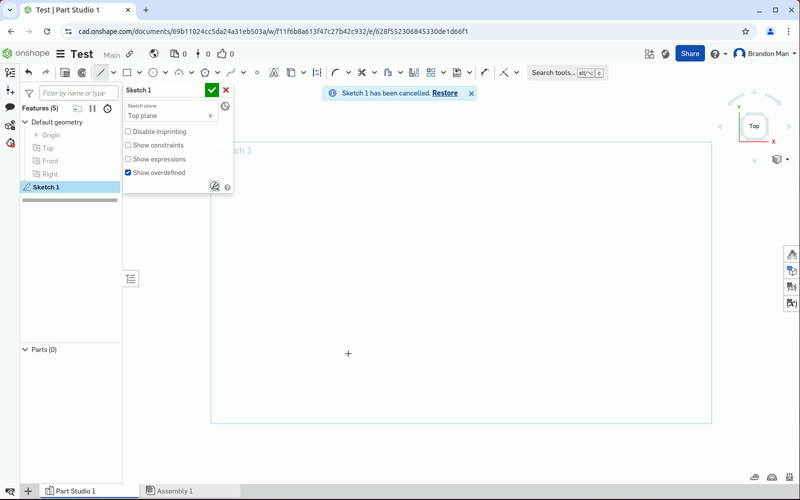
click(348, 353)
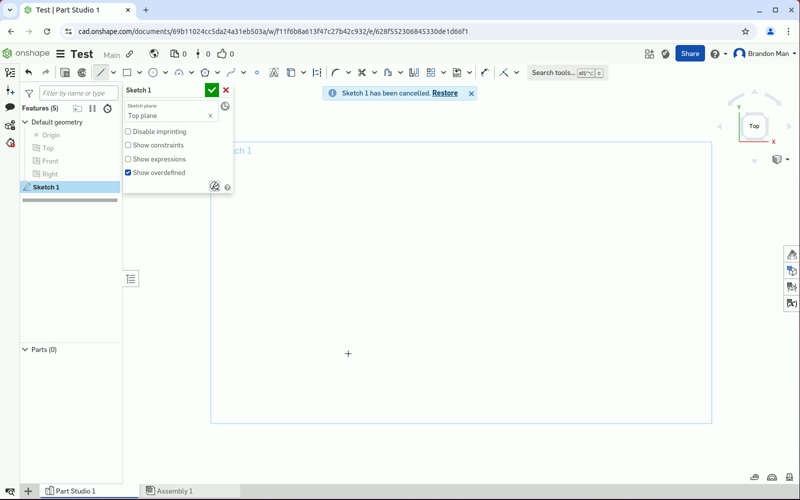
key_up(shift)
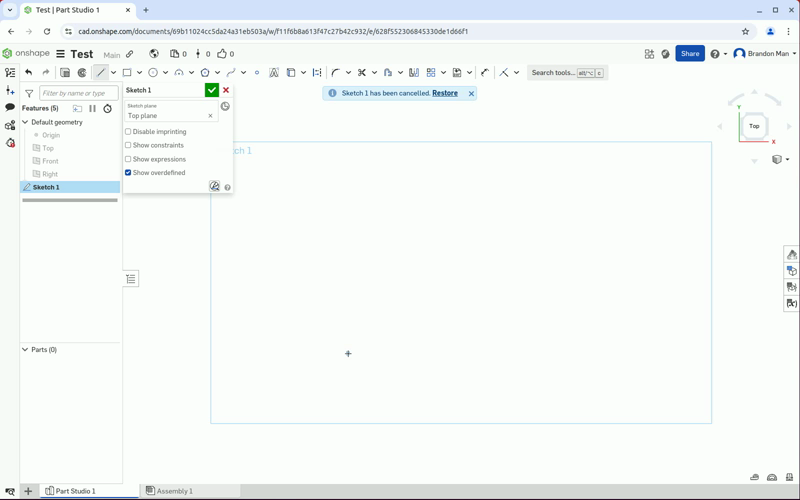
key_down(shift)
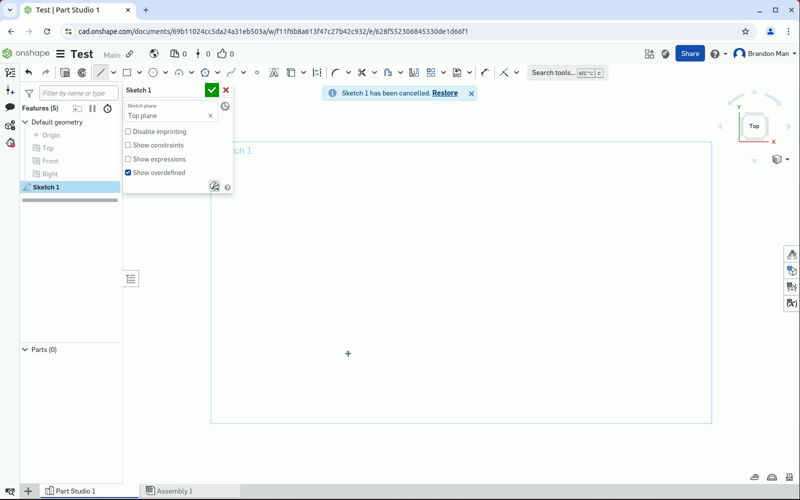
mouse_move(572, 353)
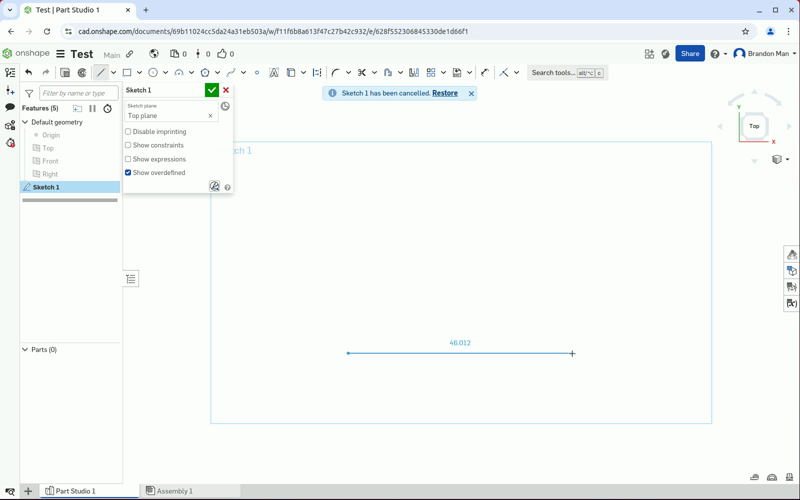
click(572, 353)
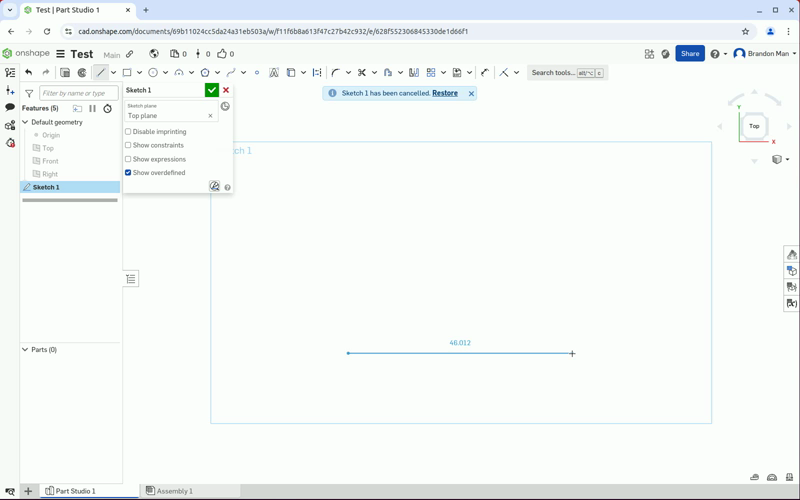
key_up(shift)
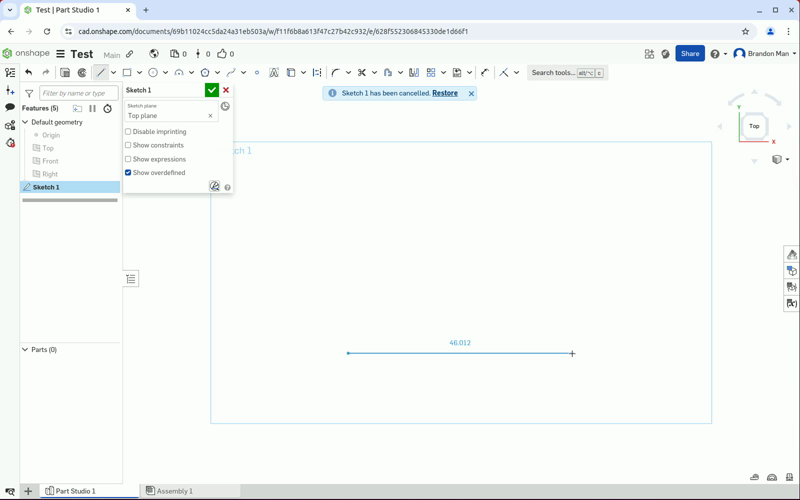
key_down(shift)
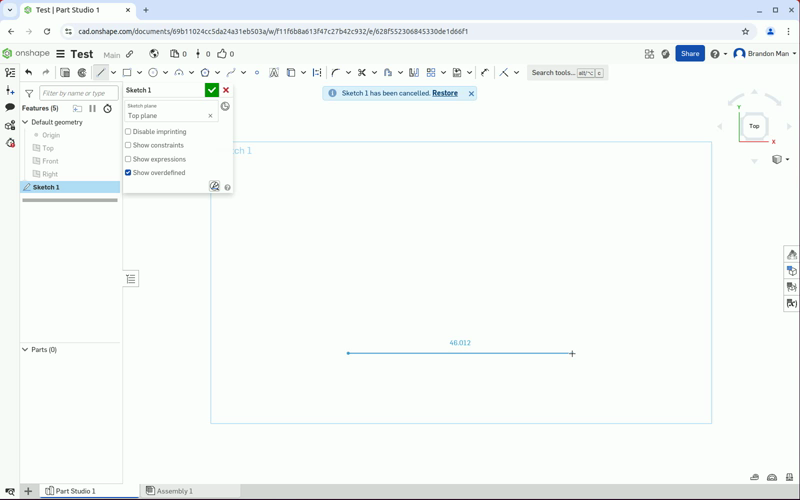
mouse_move(572, 214)
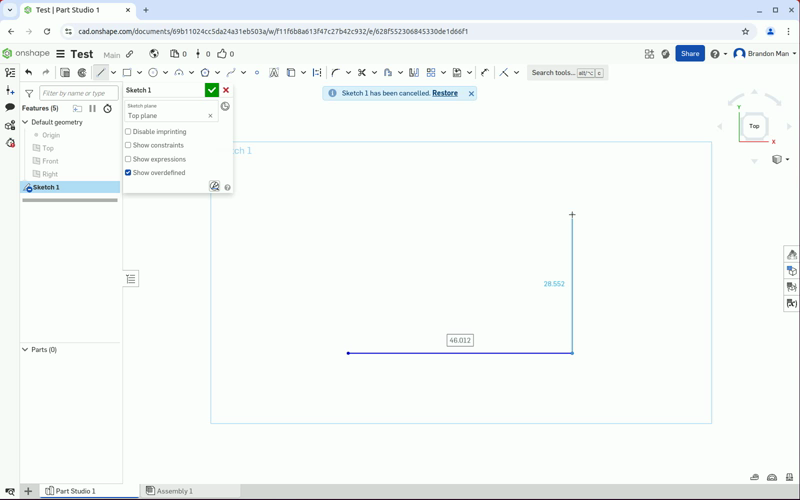
click(572, 214)
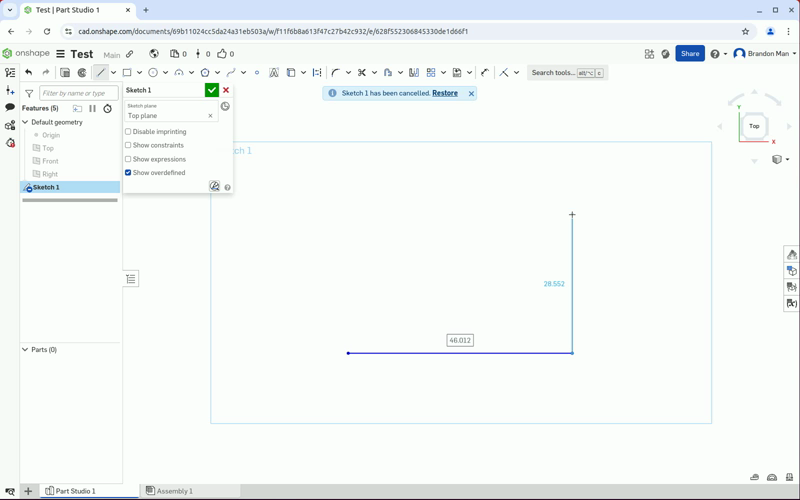
key_up(shift)
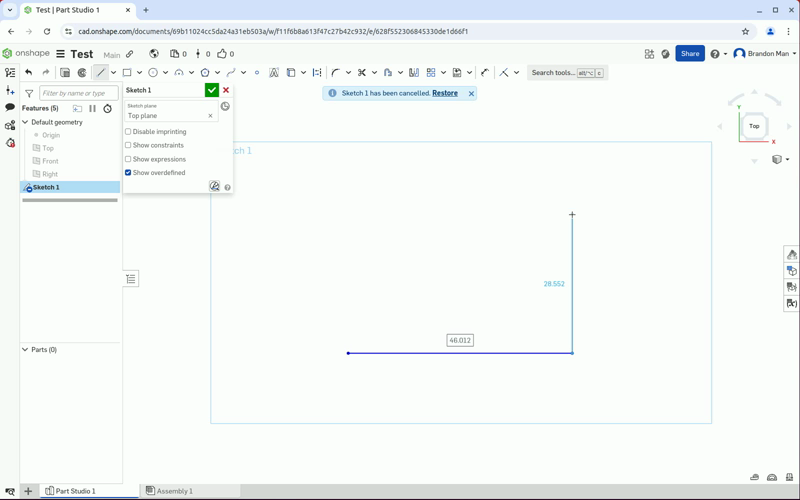
key_down(shift)
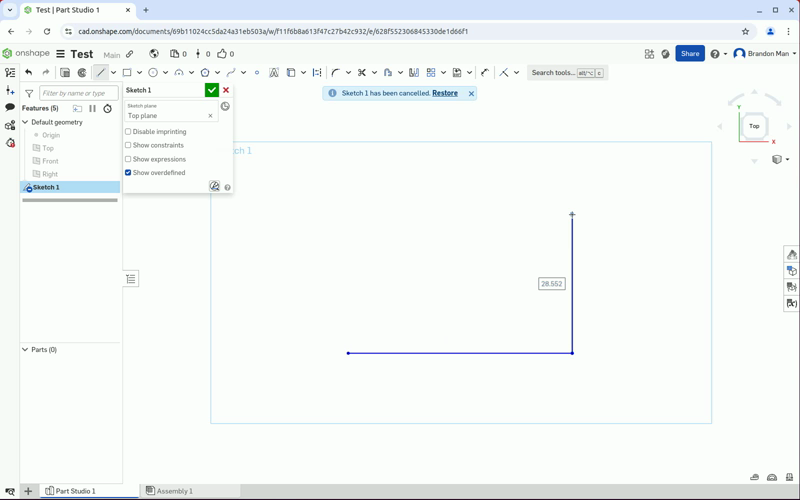
mouse_move(348, 214)
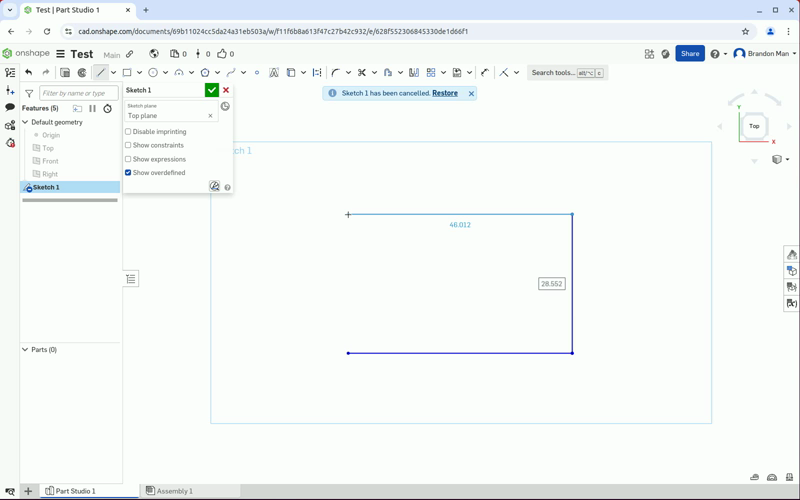
click(348, 214)
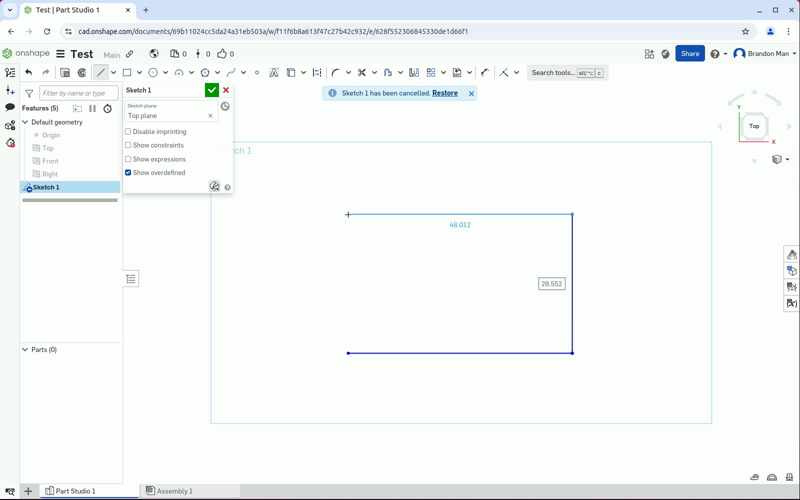
key_up(shift)
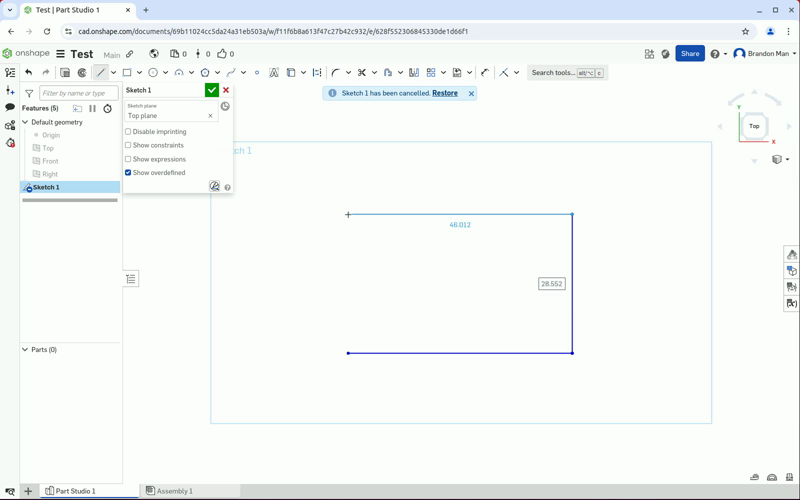
key_down(shift)
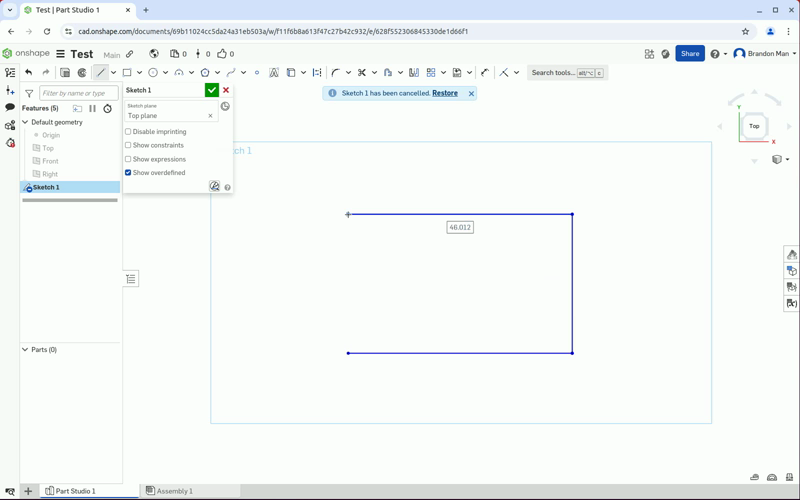
mouse_move(348, 353)
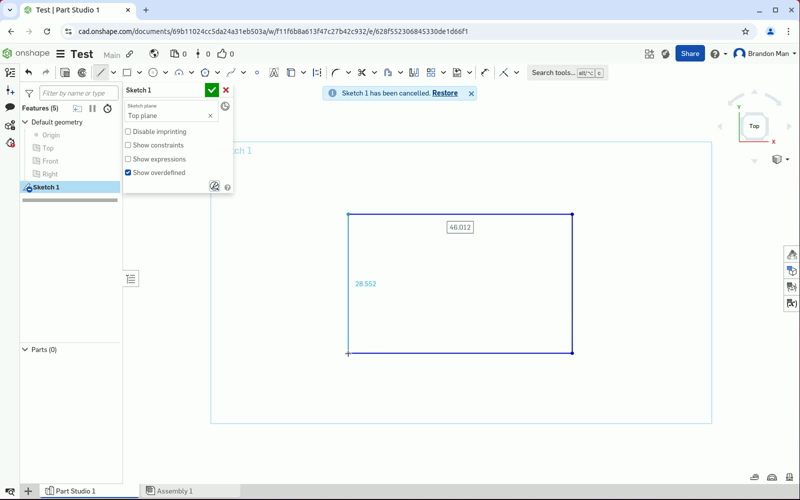
key_up(shift)
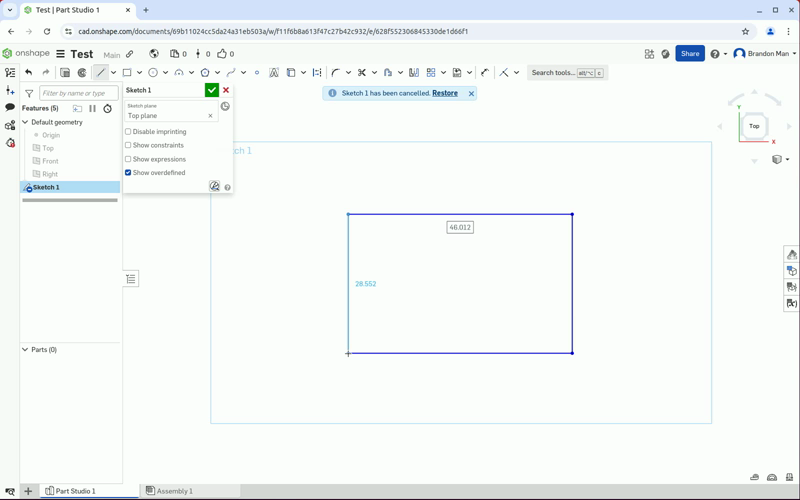
click(348, 353)
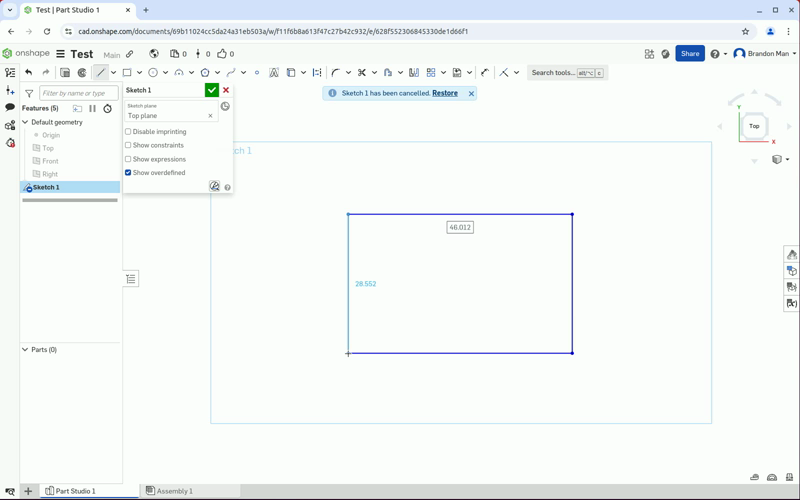
key(esc)
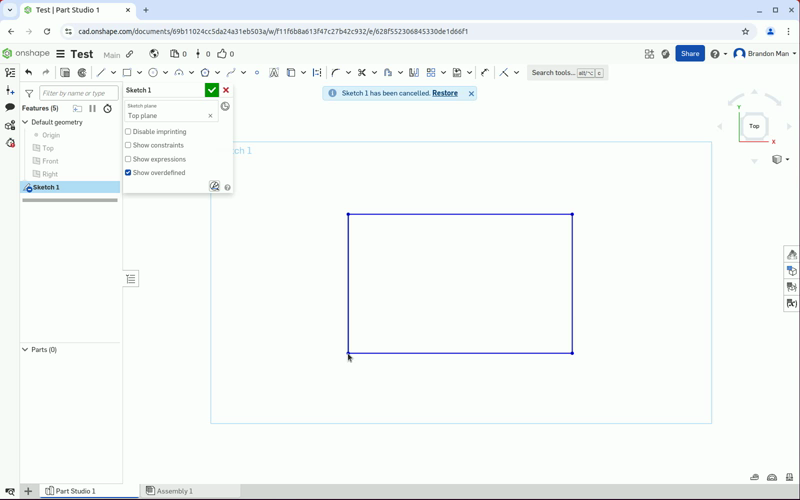
mouse_move(455, 315)
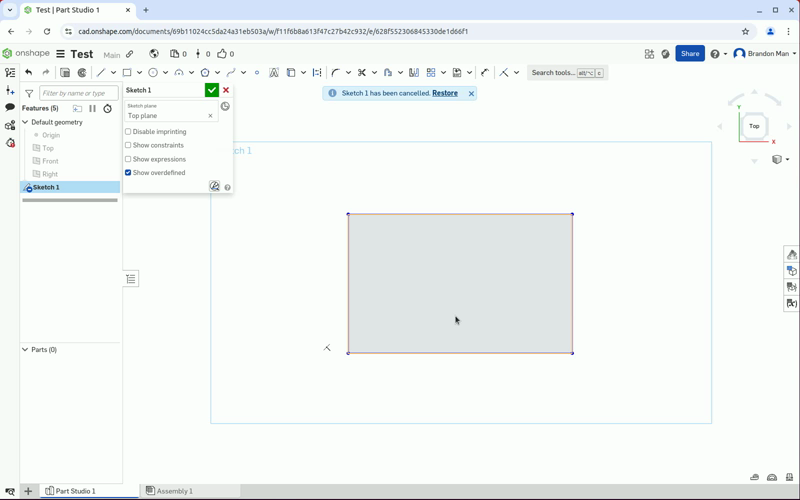
click(455, 315)
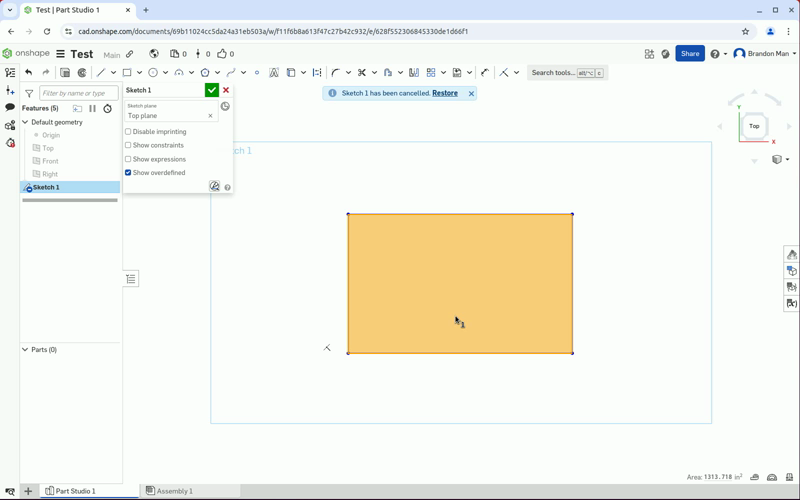
mouse_move(73, 352)
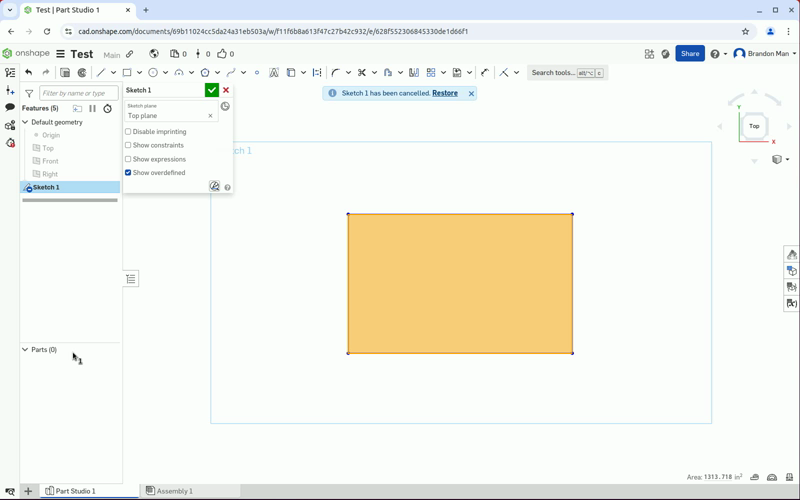
key(shift+y)
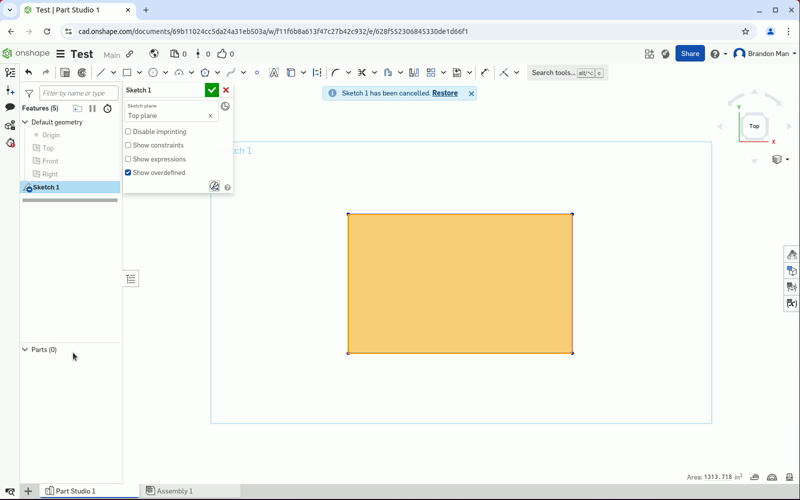
key(shift+e)
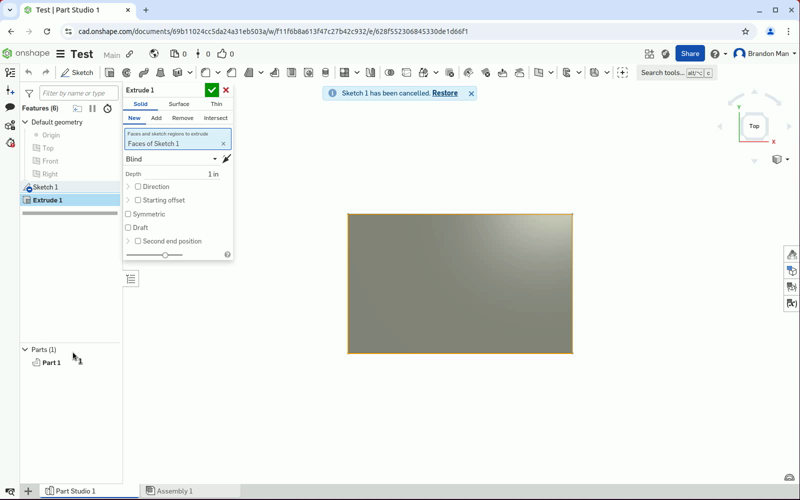
mouse_move(143, 106)
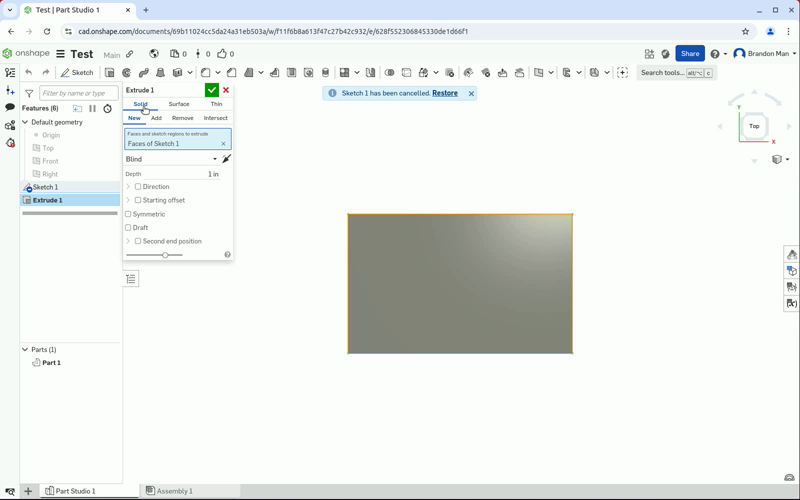
click(143, 106)
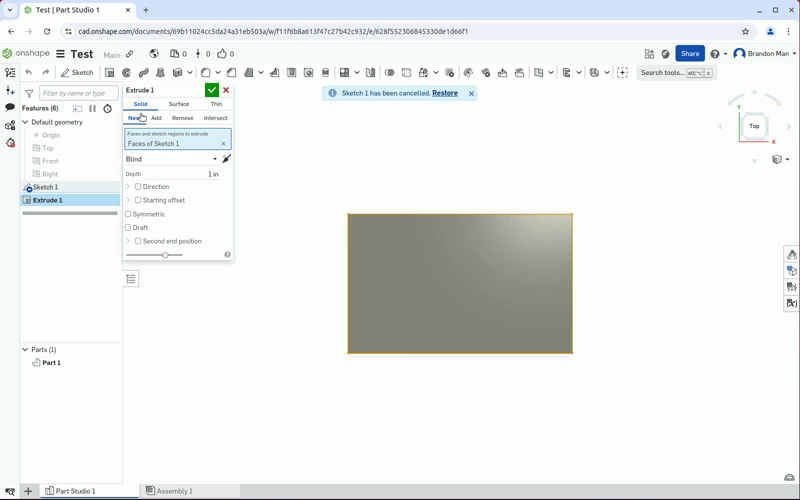
mouse_move(137, 120)
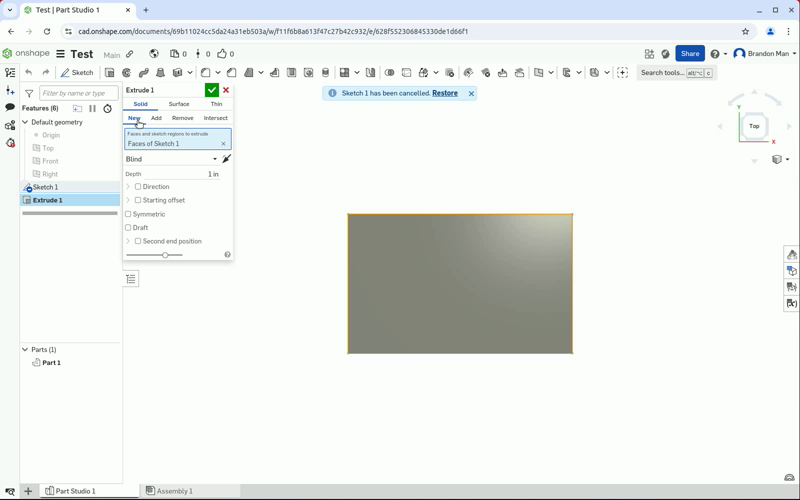
click(137, 120)
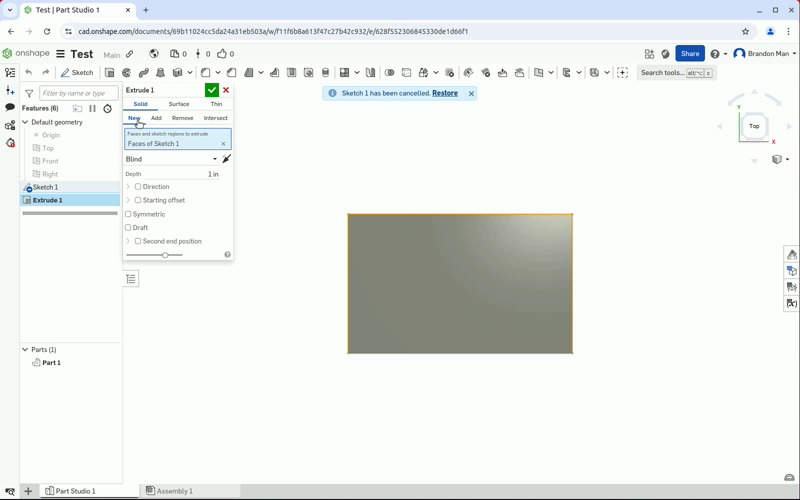
key(tab, 4)
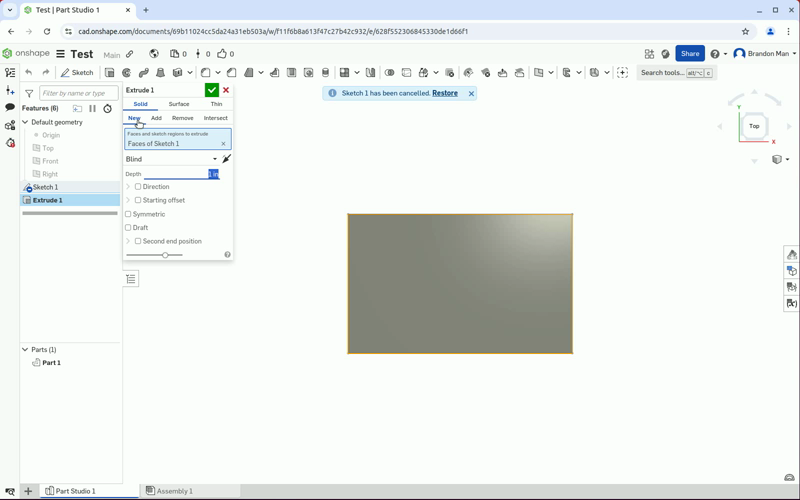
text(3.37)
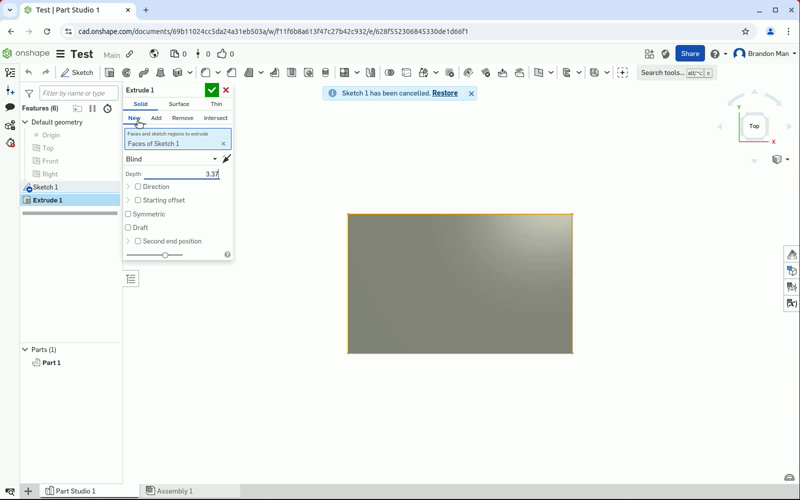
key(enter)
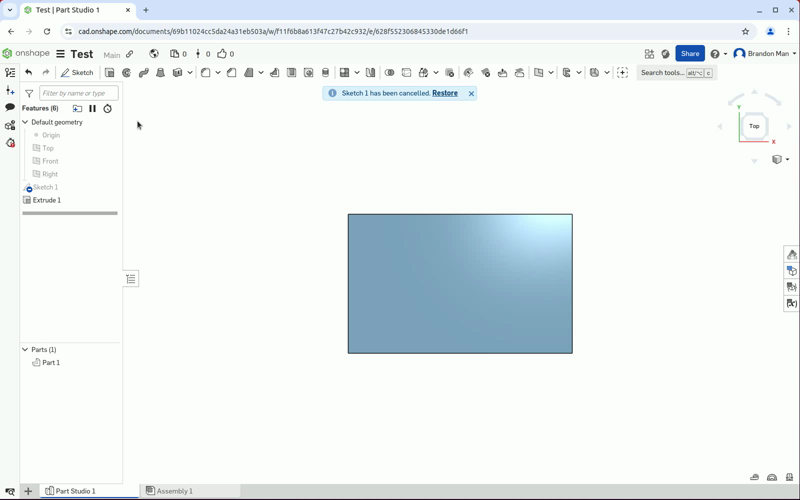
key(shift+h)
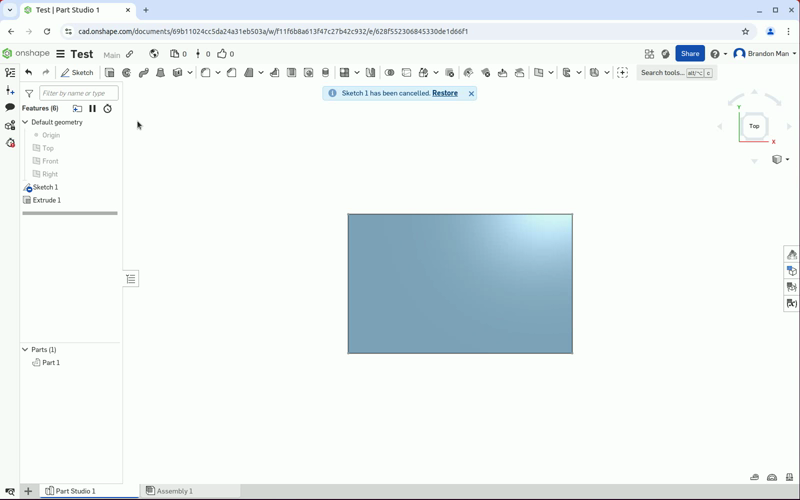
key(shift+h)
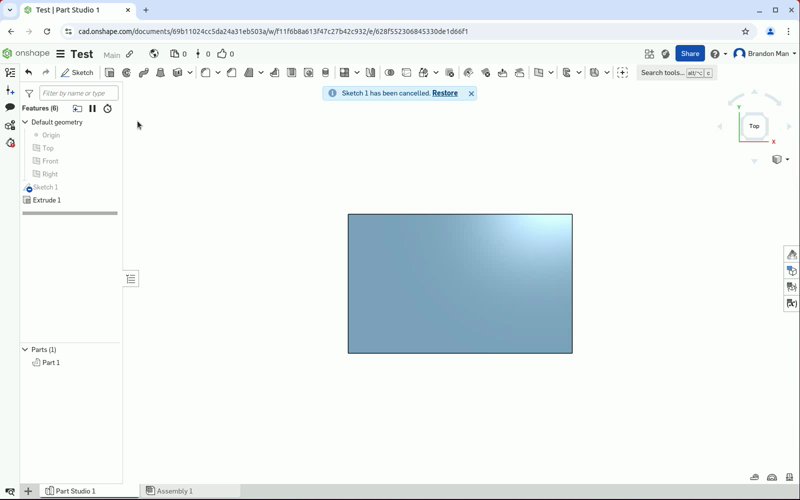
mouse_move(73, 189)
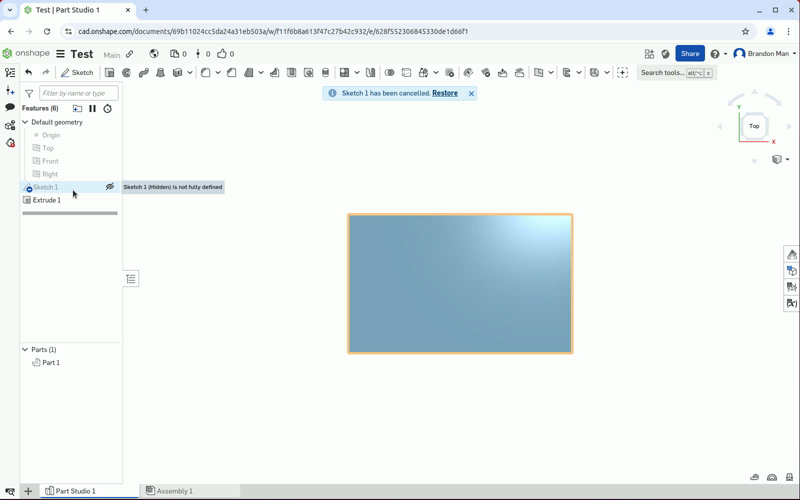
click(73, 189)
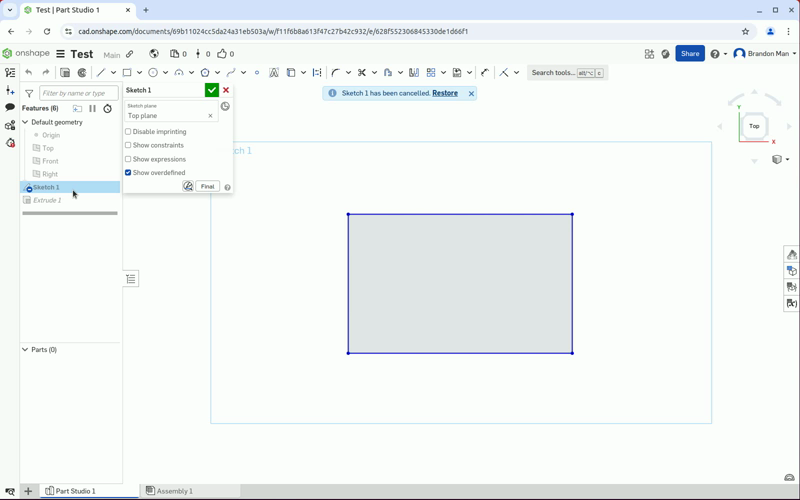
mouse_move(229, 92)
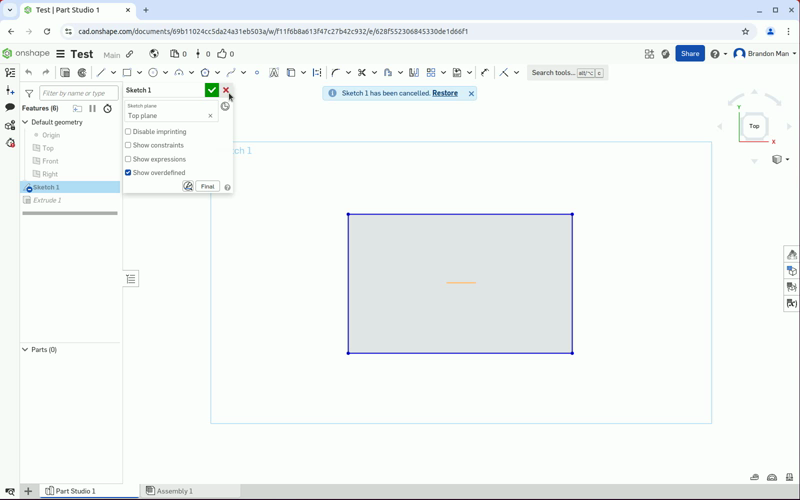
click(229, 92)
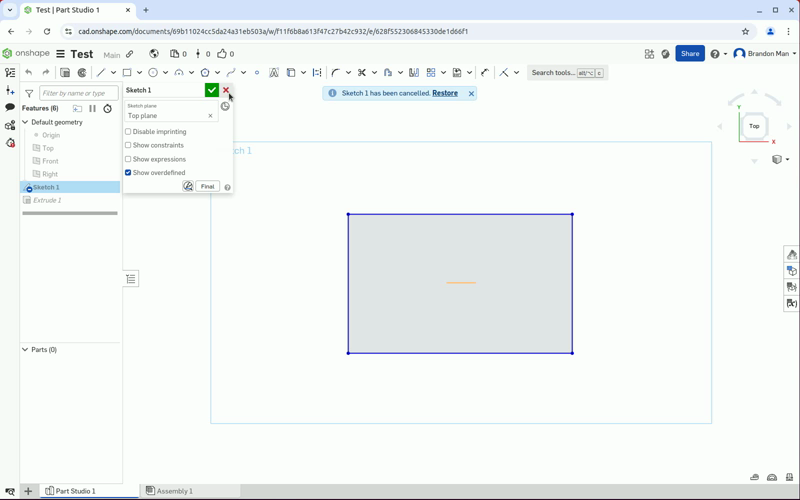
key(shift+s)
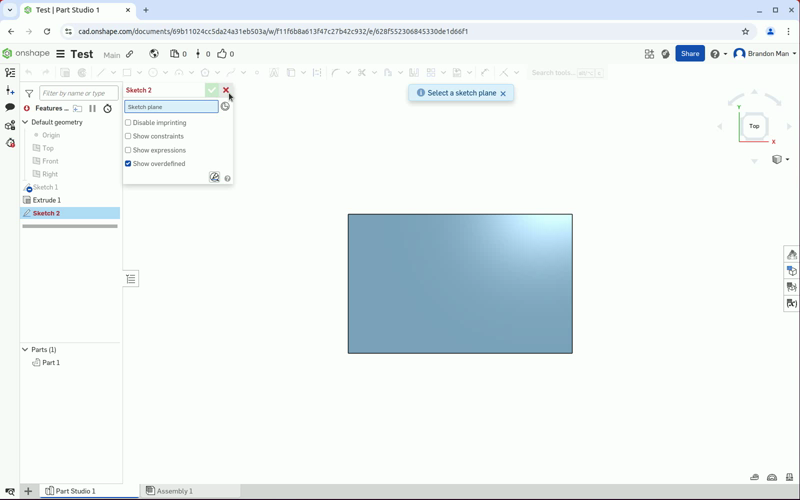
mouse_move(73, 150)
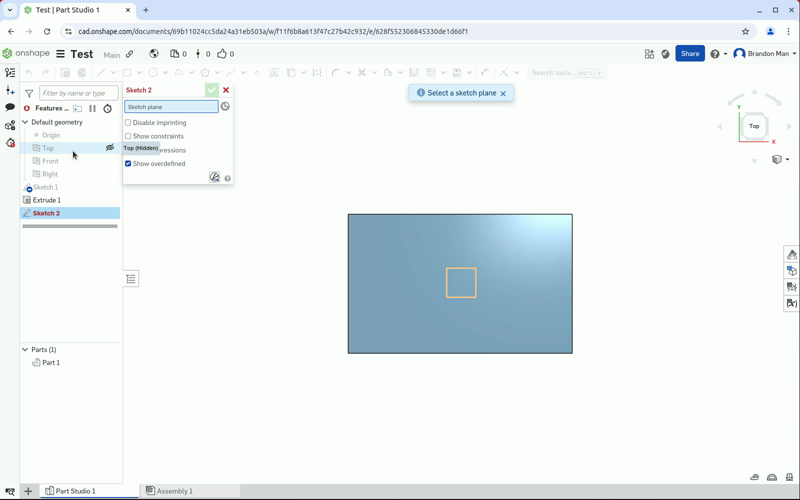
click(73, 150)
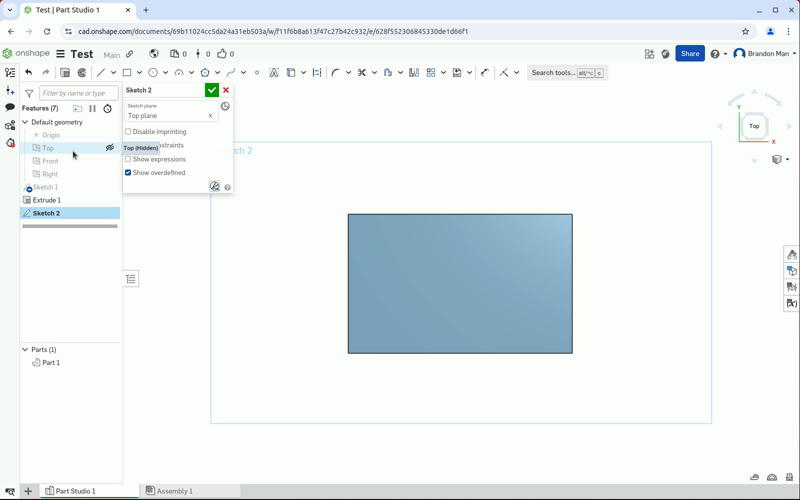
mouse_move(73, 352)
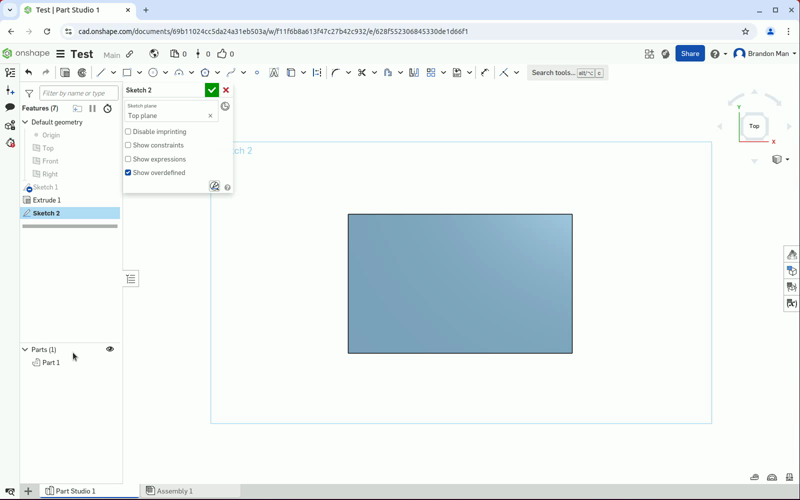
key(y)
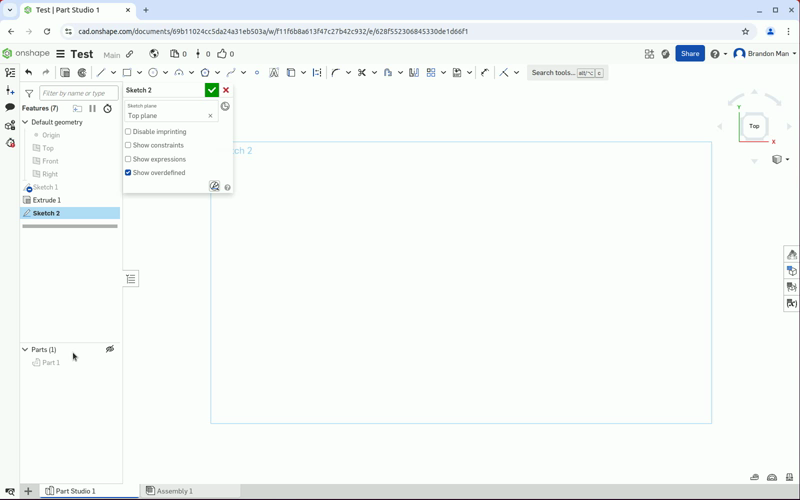
key(l)
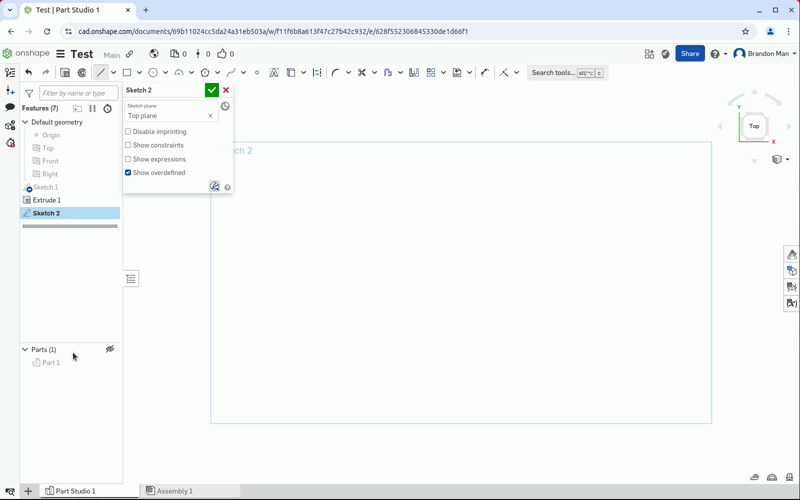
key_down(shift)
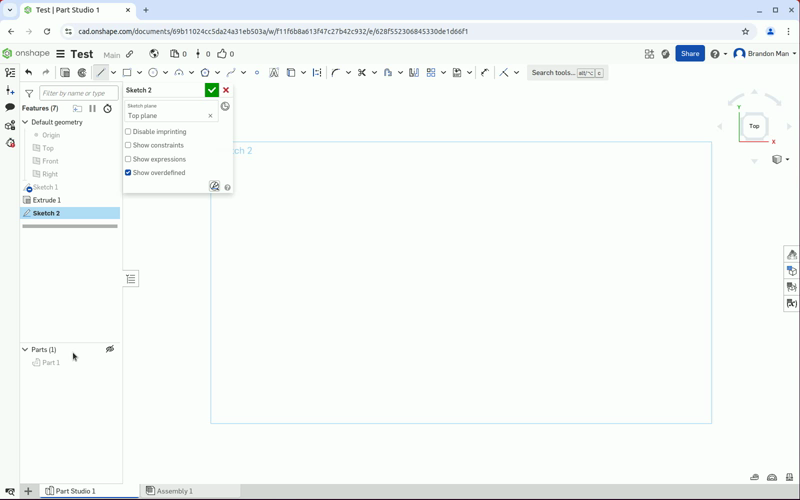
mouse_move(359, 341)
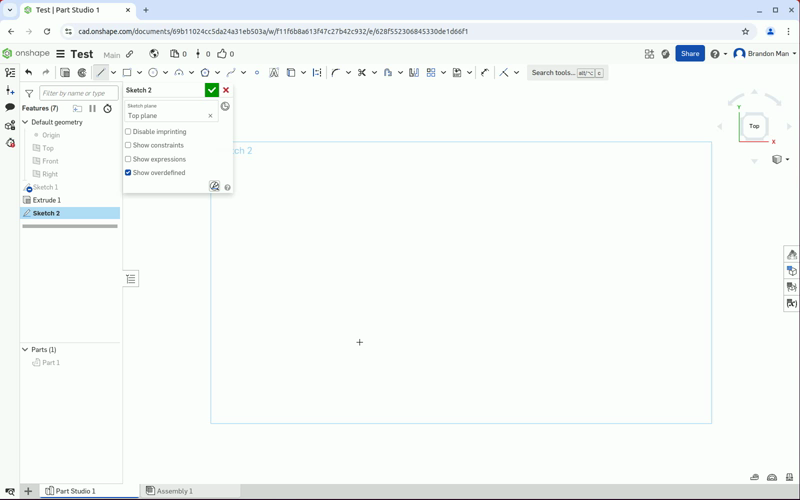
click(359, 341)
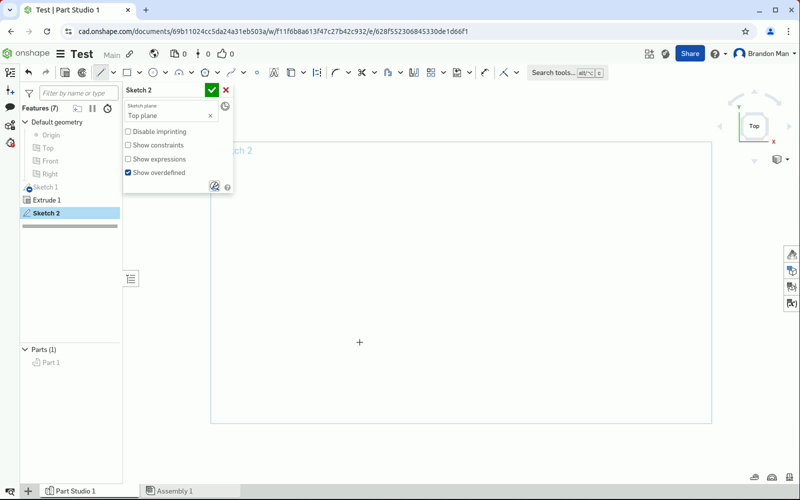
key_up(shift)
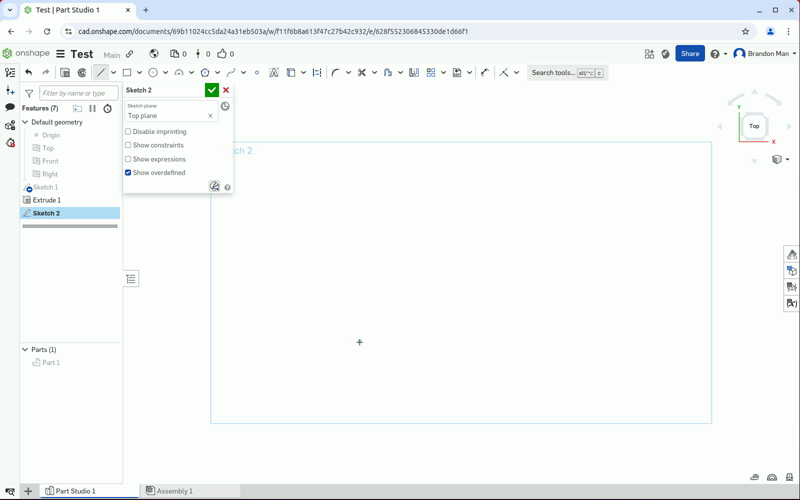
key_down(shift)
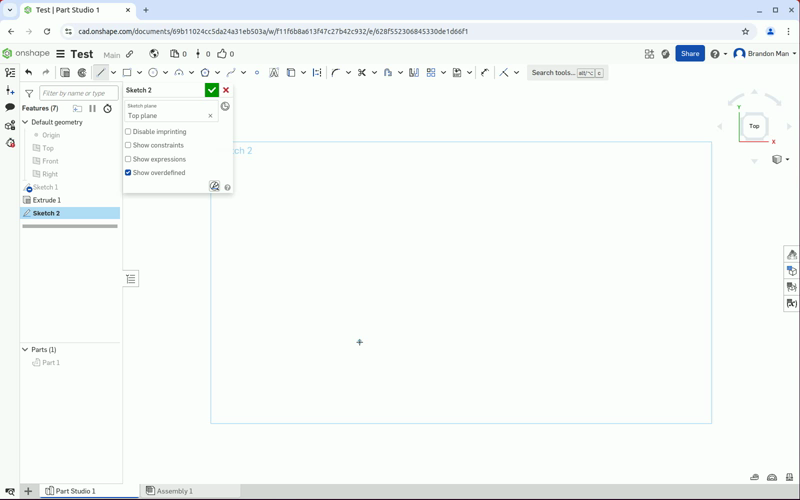
mouse_move(561, 341)
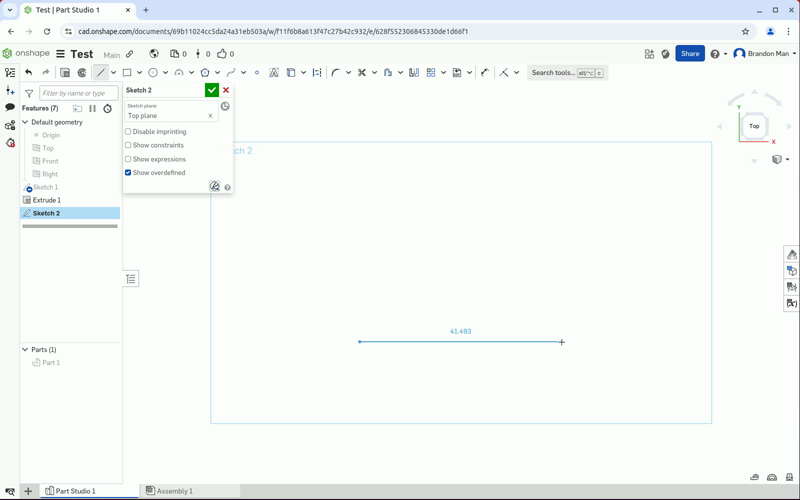
click(561, 341)
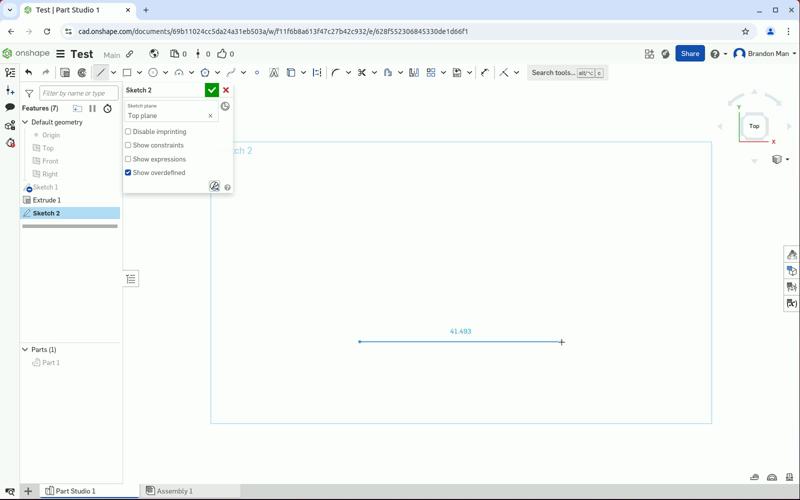
key_up(shift)
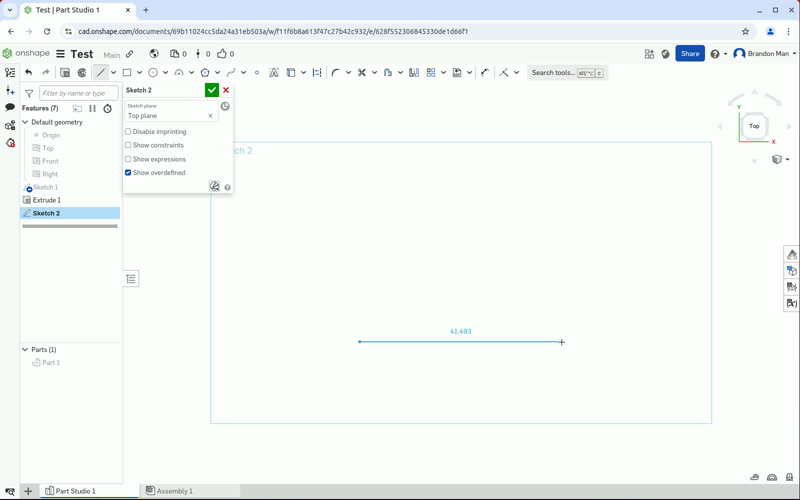
key_down(shift)
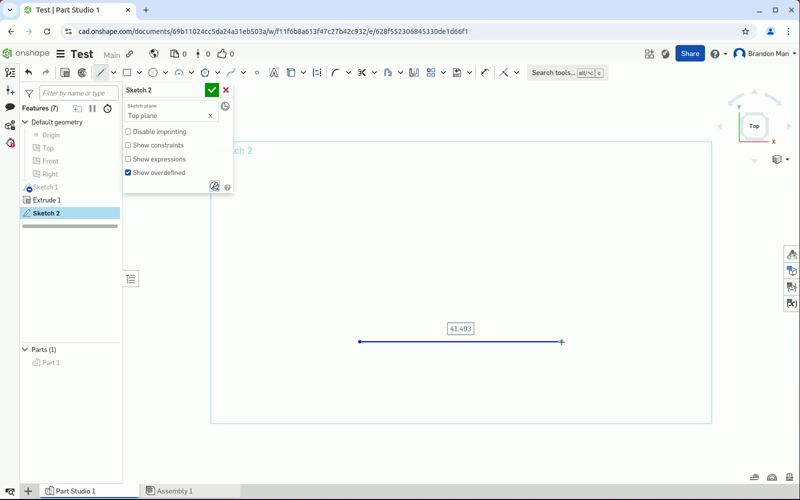
mouse_move(561, 224)
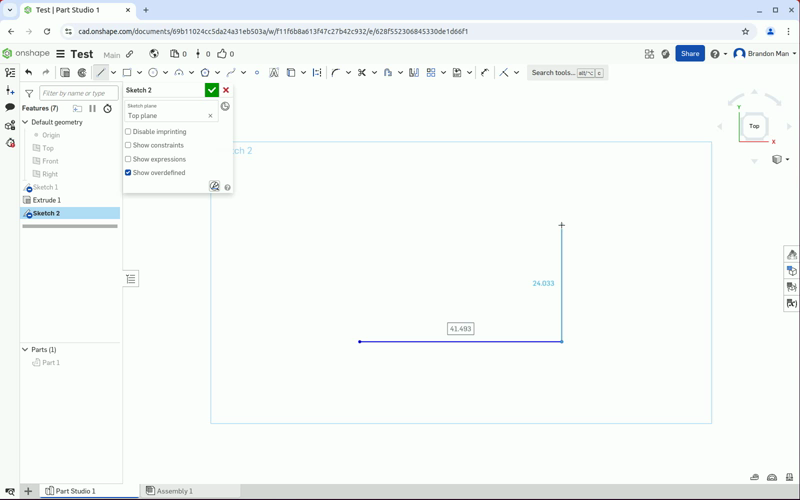
click(561, 224)
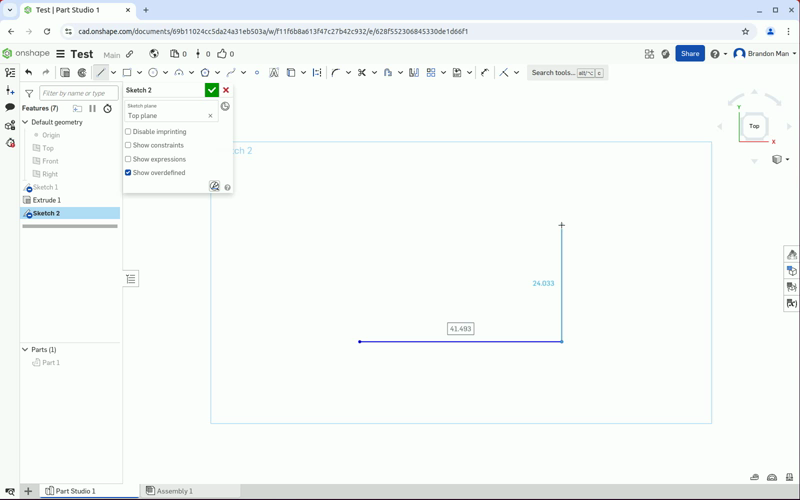
key_up(shift)
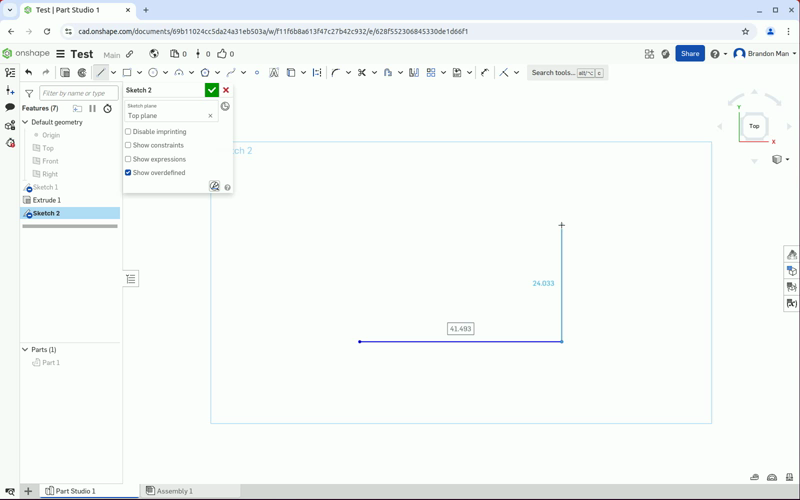
key_down(shift)
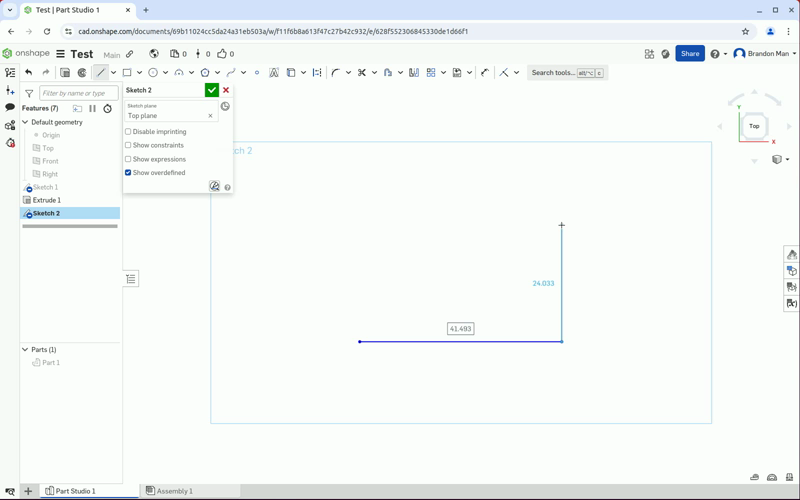
mouse_move(359, 224)
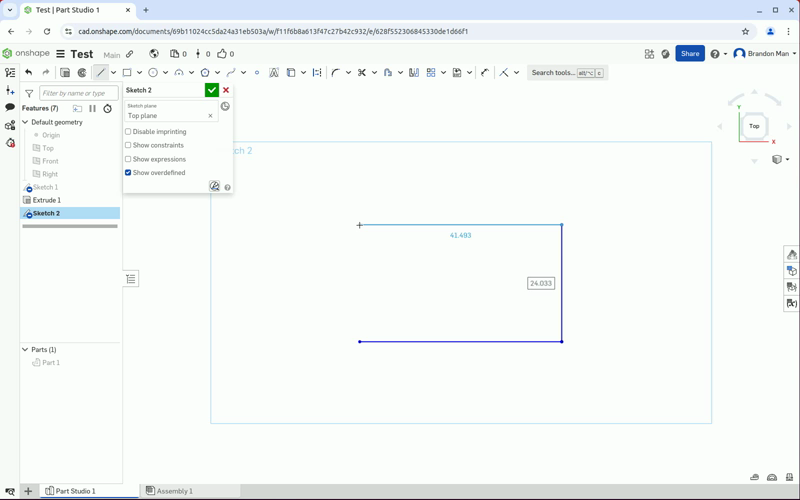
click(359, 224)
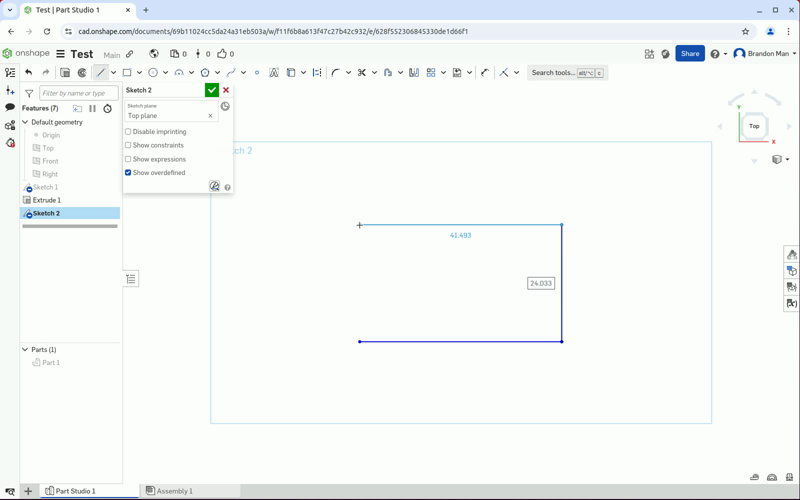
key_up(shift)
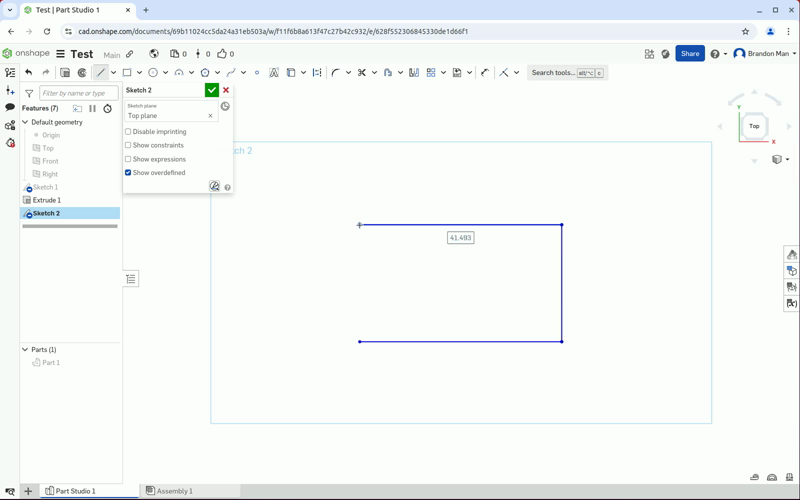
key_down(shift)
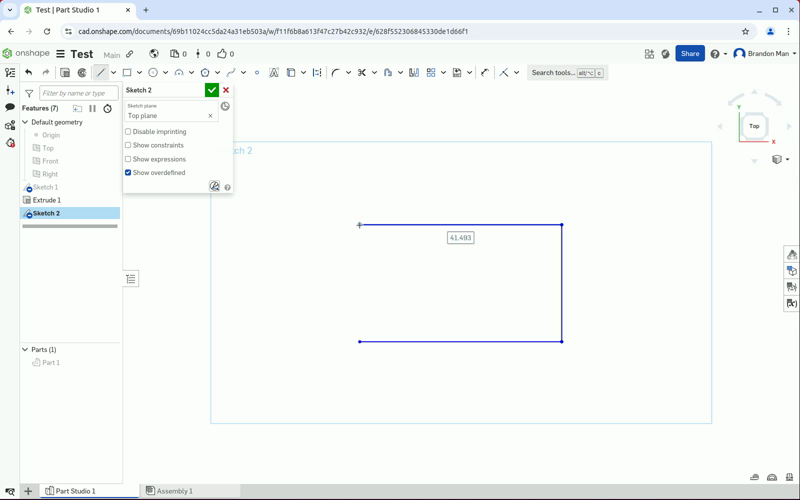
mouse_move(359, 341)
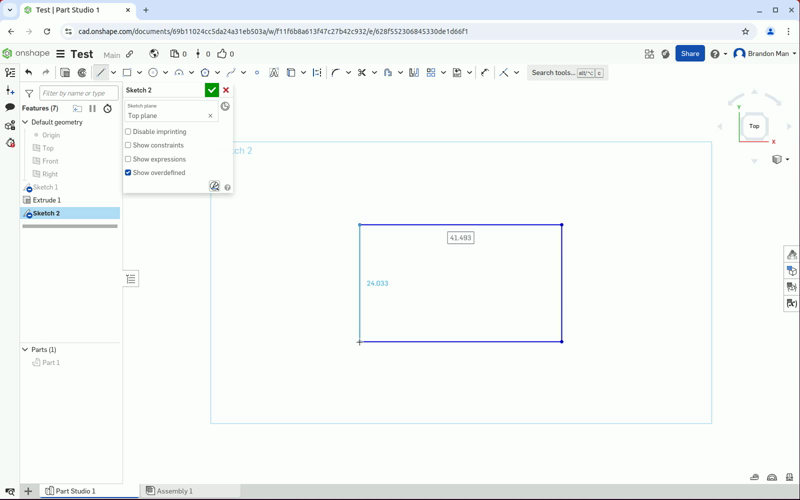
key_up(shift)
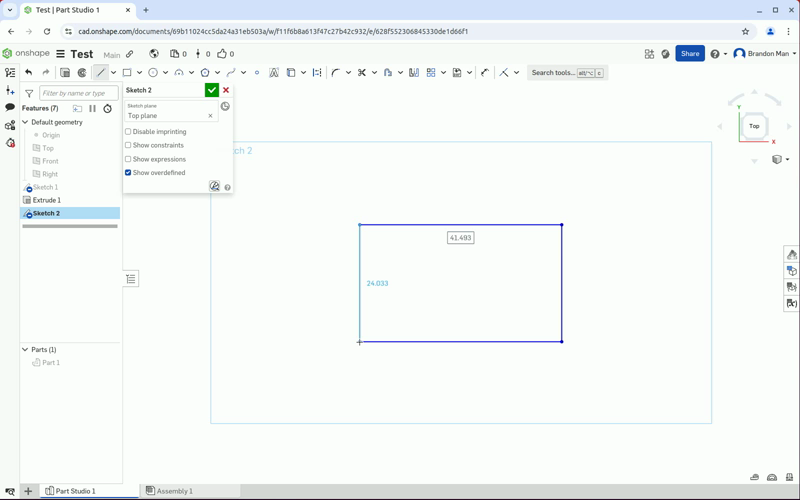
click(359, 341)
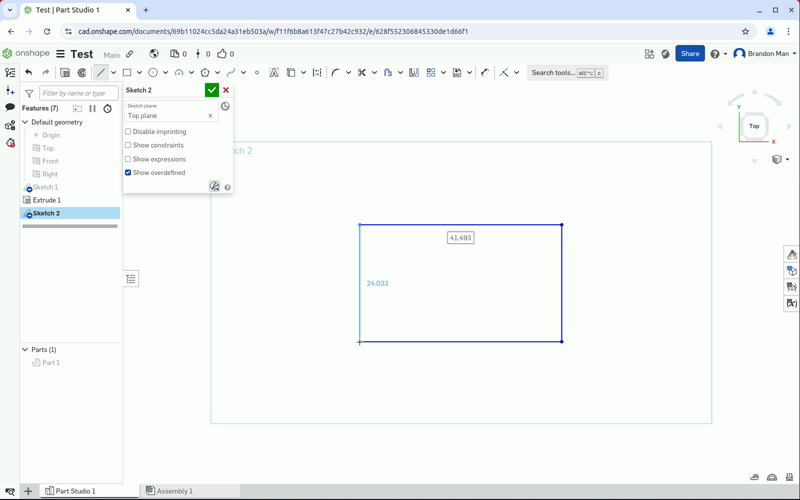
key(esc)
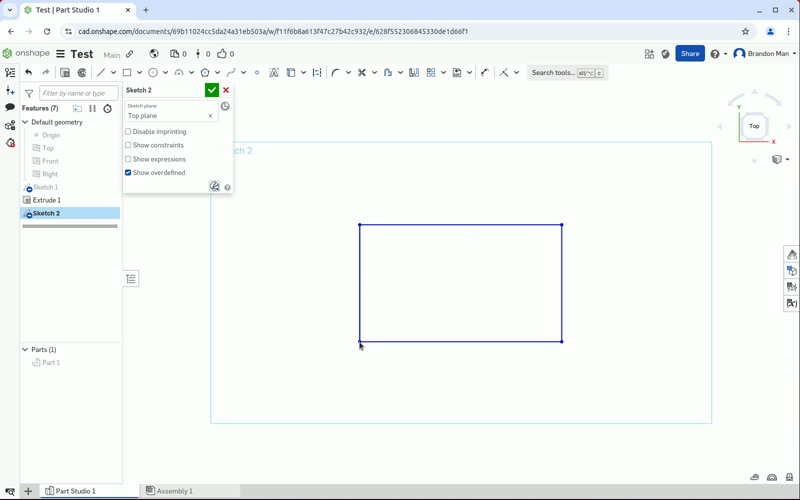
mouse_move(481, 264)
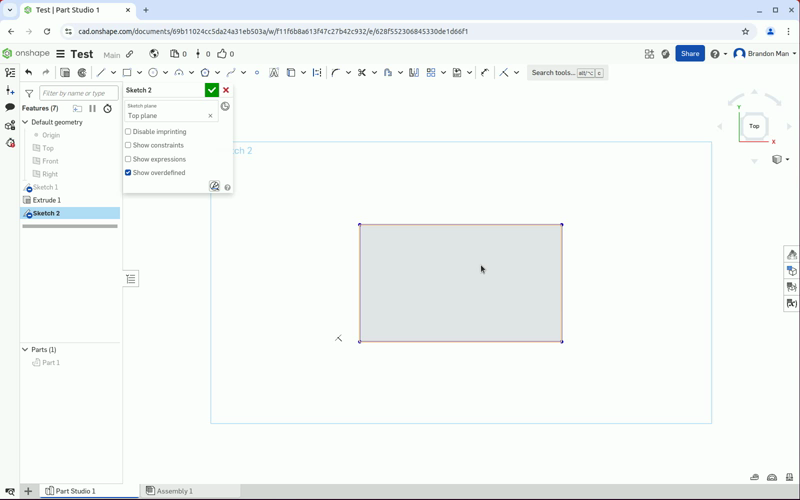
click(481, 264)
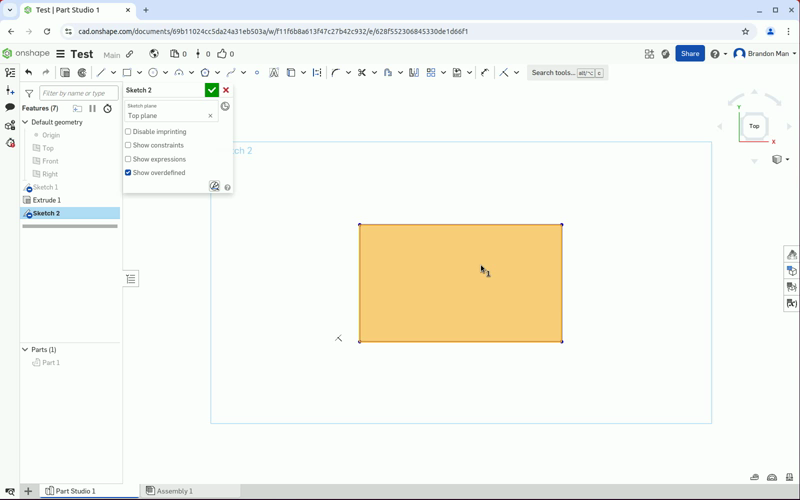
mouse_move(73, 352)
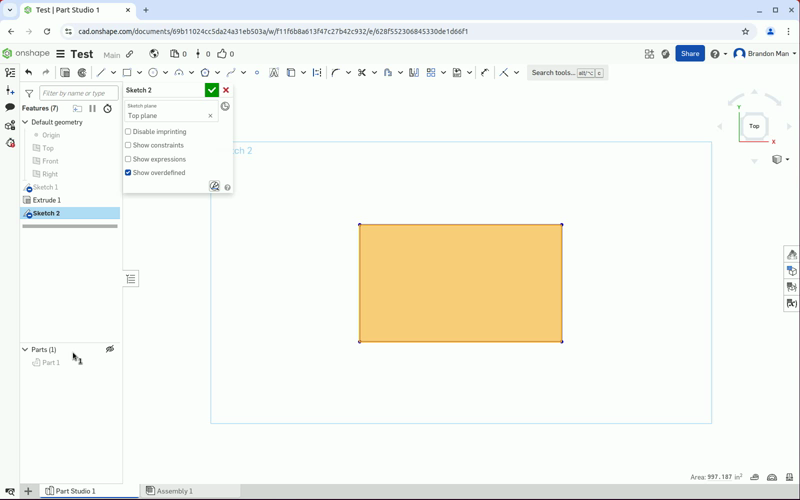
key(shift+y)
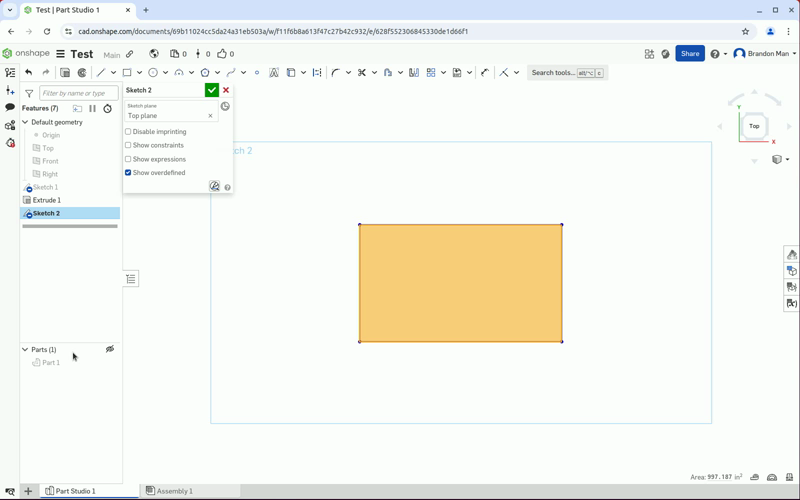
key(shift+e)
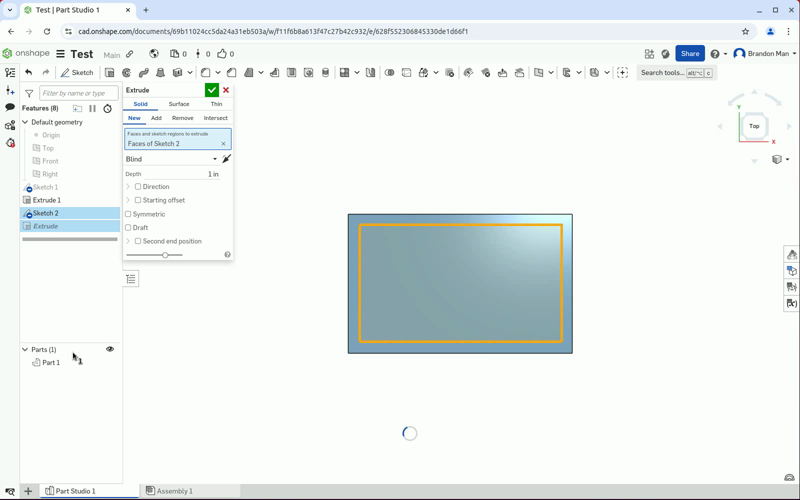
mouse_move(143, 106)
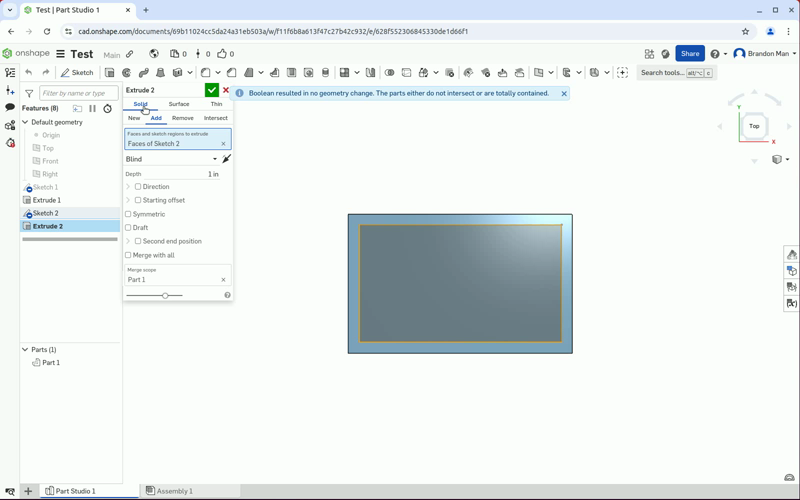
click(143, 106)
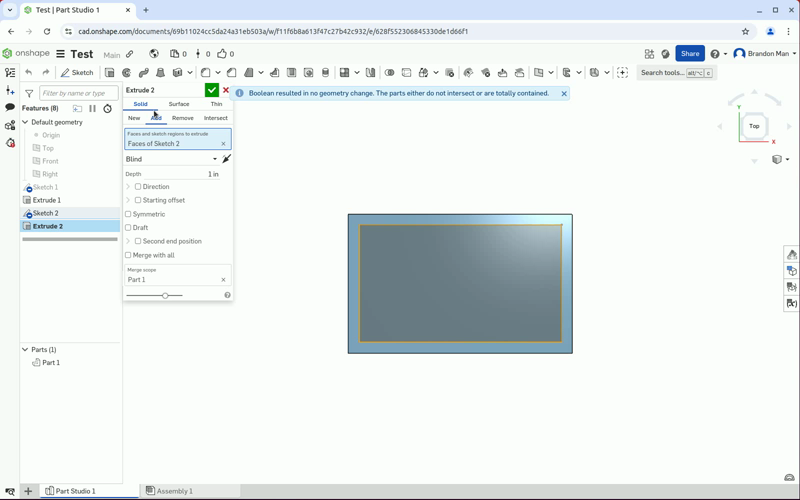
mouse_move(186, 120)
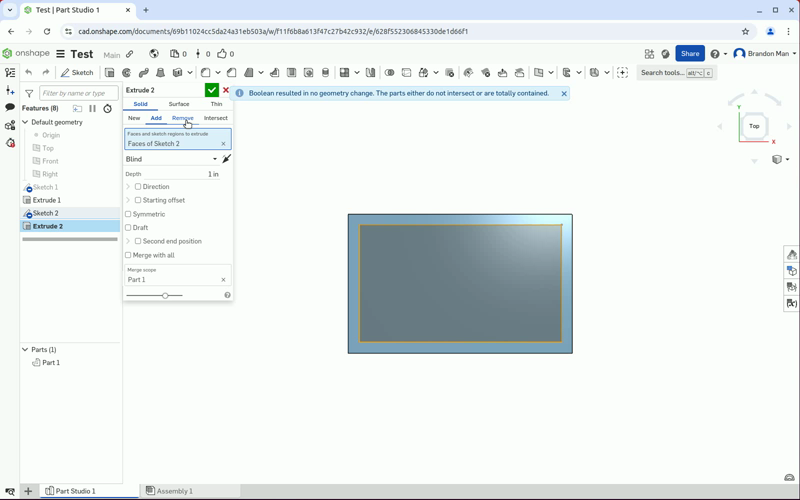
click(186, 120)
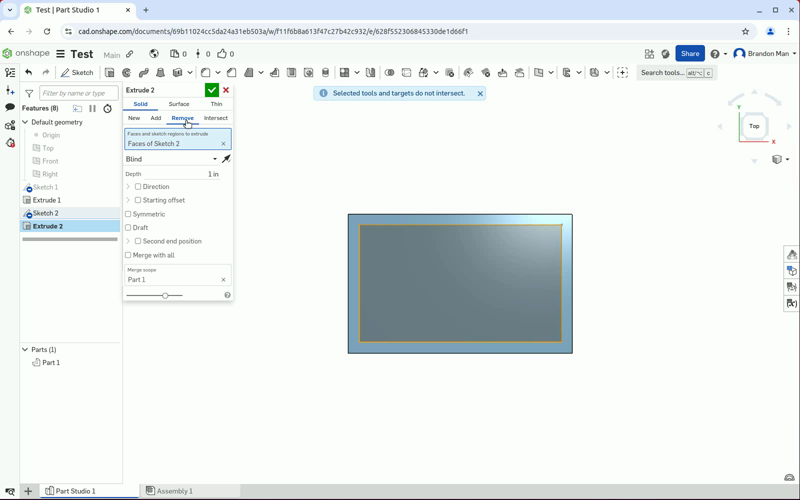
key(tab, 4)
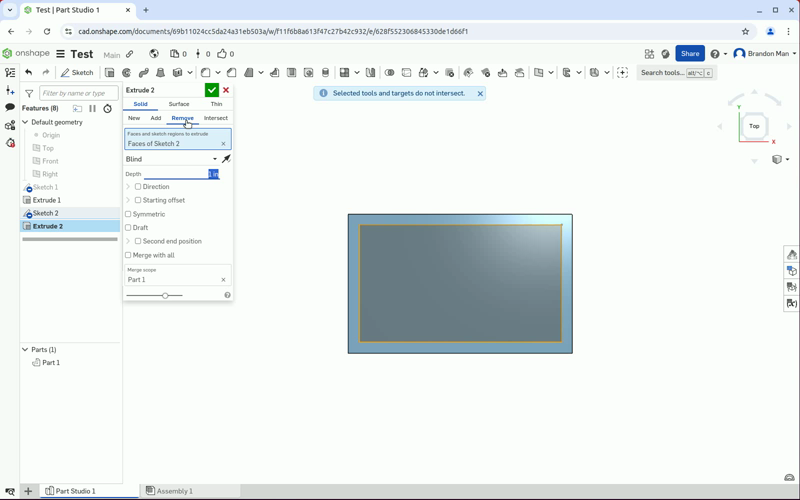
text(-1.685)
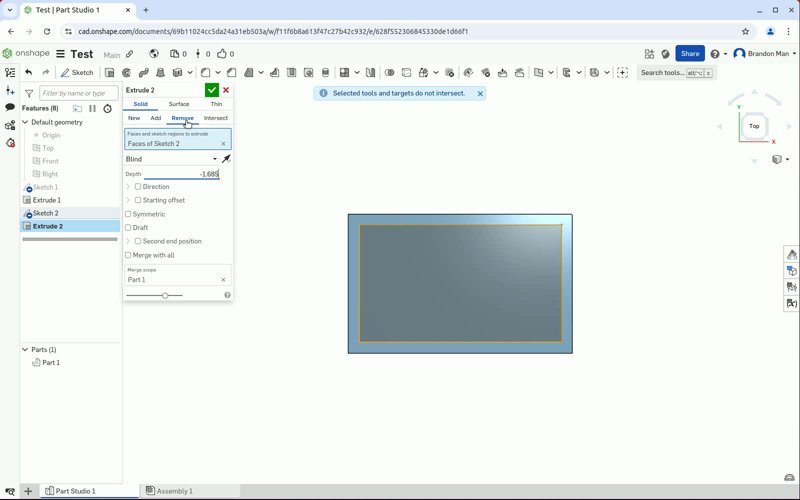
key(tab, 6)
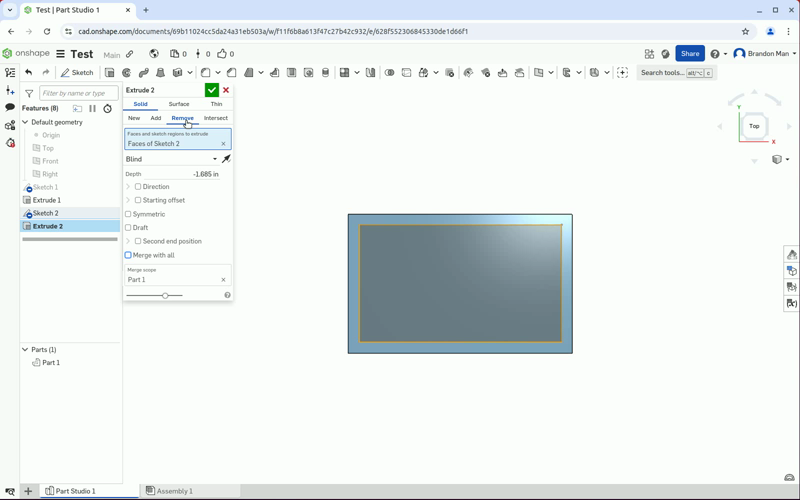
key(space)
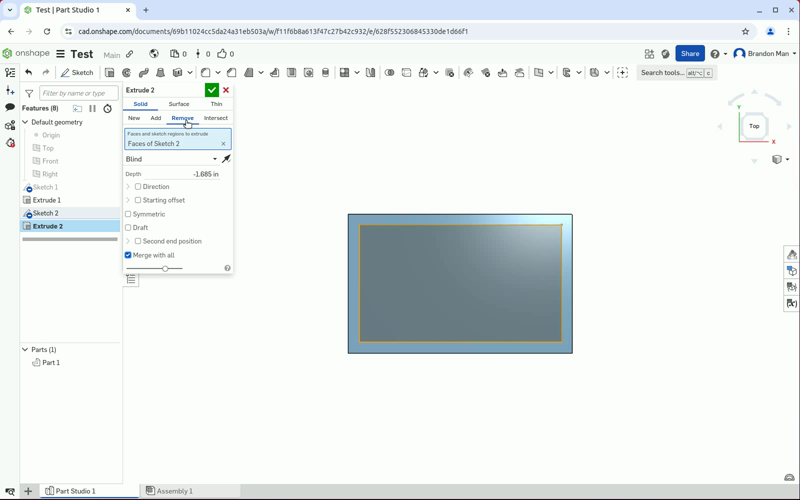
key(enter)
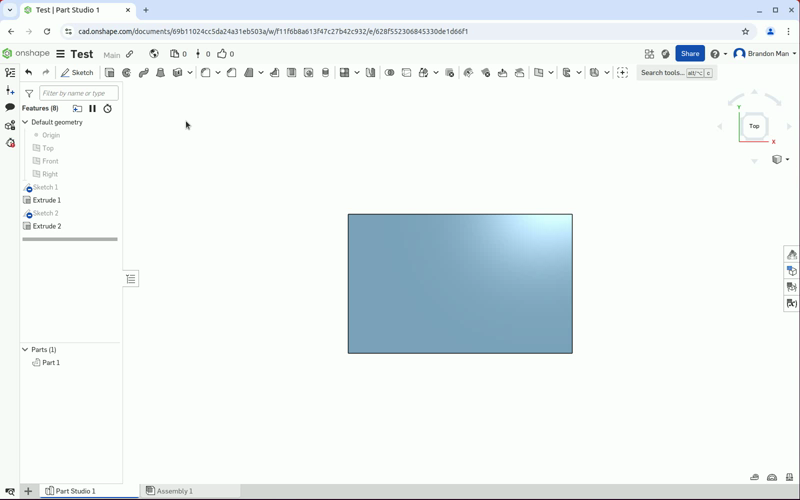
key(shift+h)
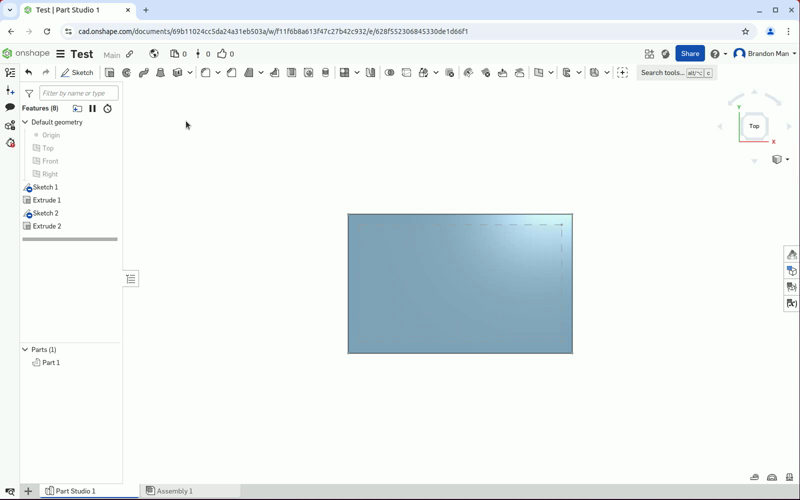
key(shift+h)
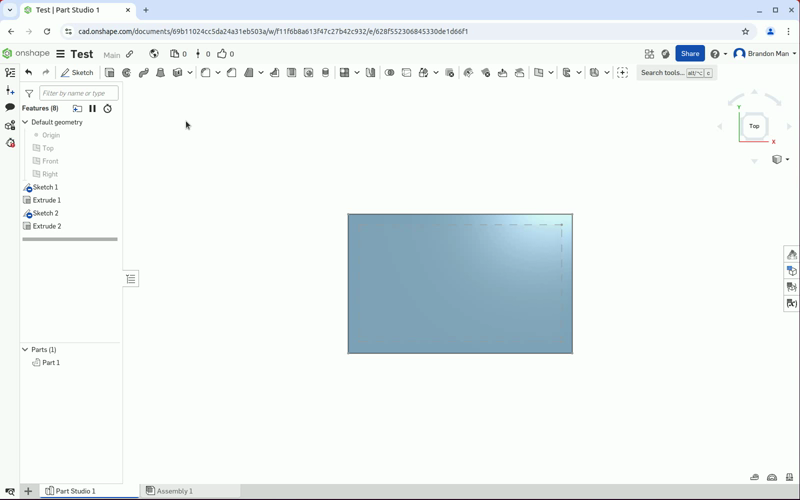
key(shift+7)
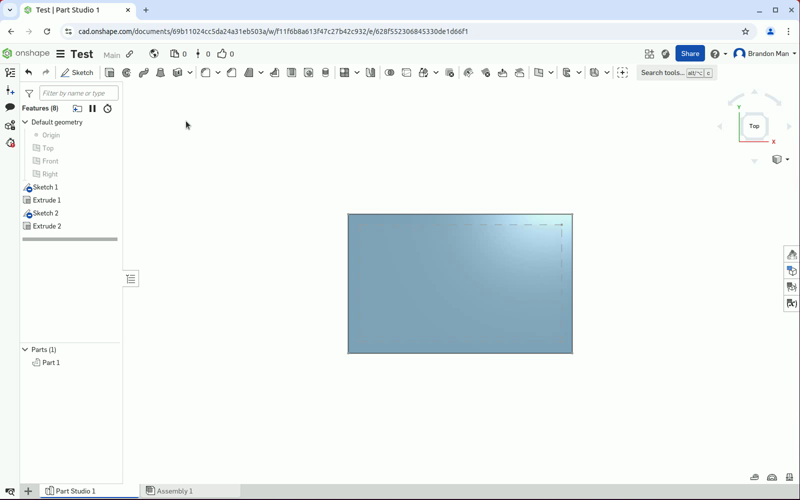
key(up, 3)
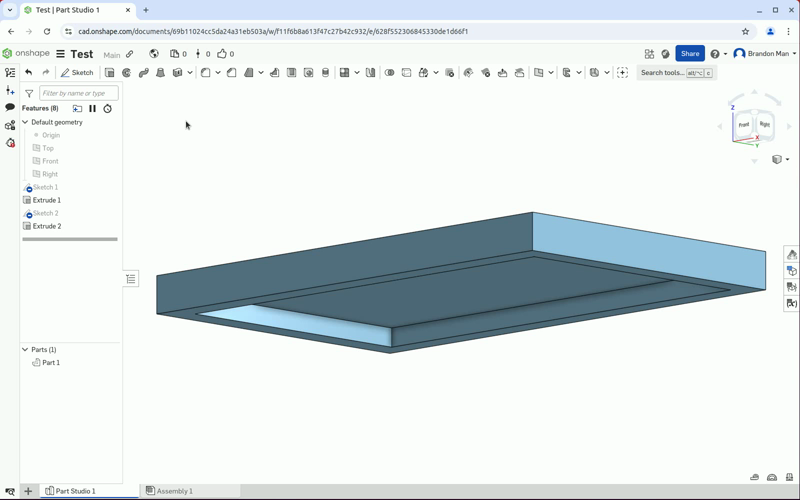
key(left, 3)
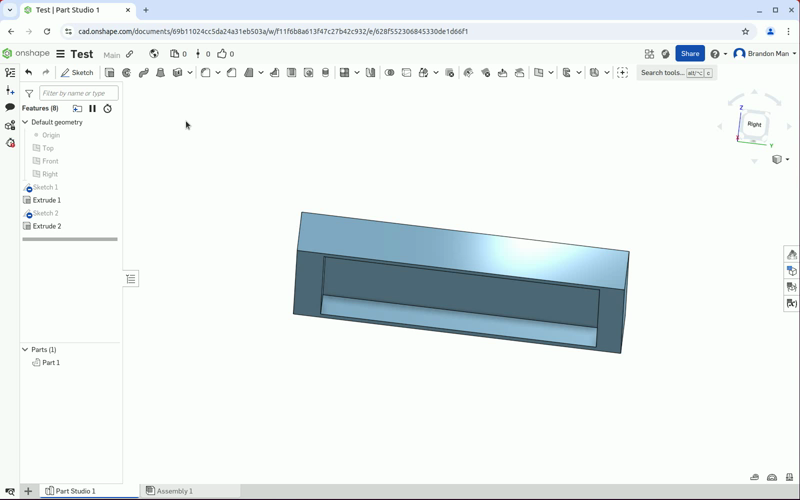
key(right, 3)
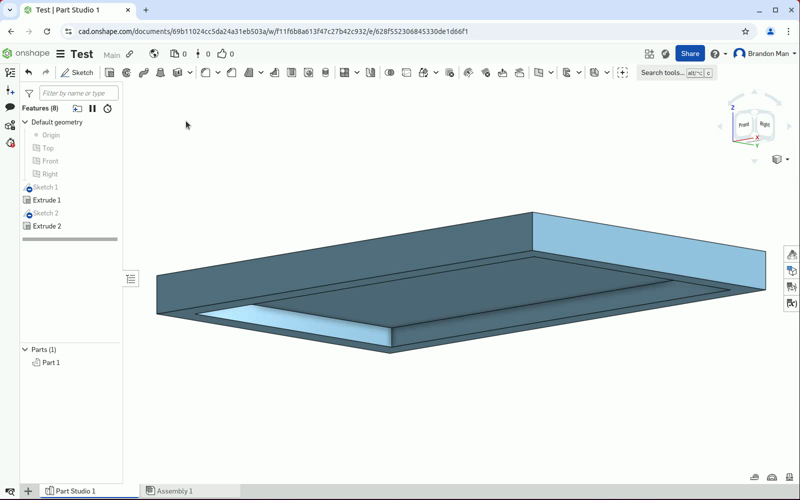
key(down, 3)
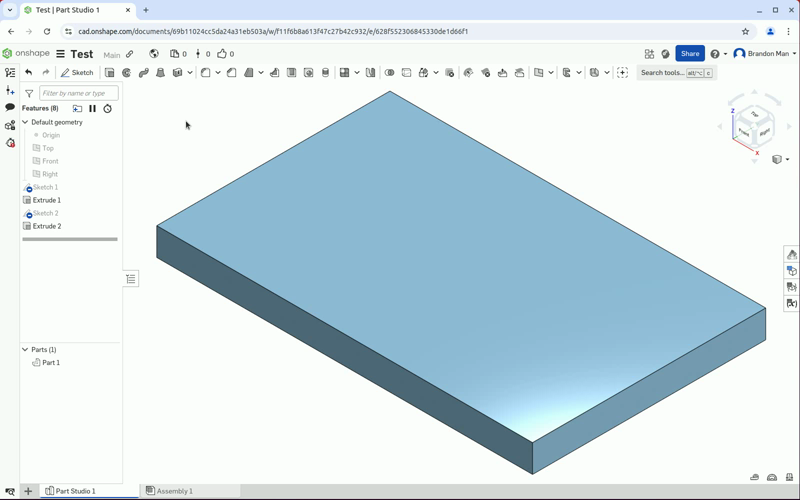
mouse_move(73, 189)
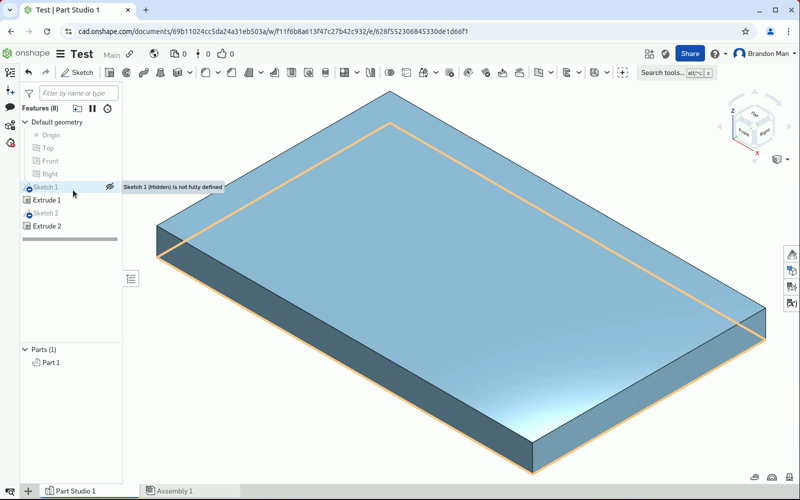
click(73, 189)